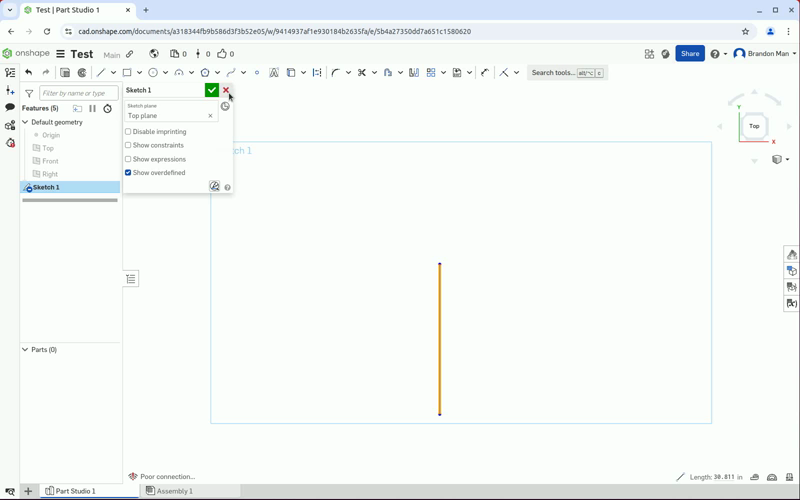
key(shift+h)
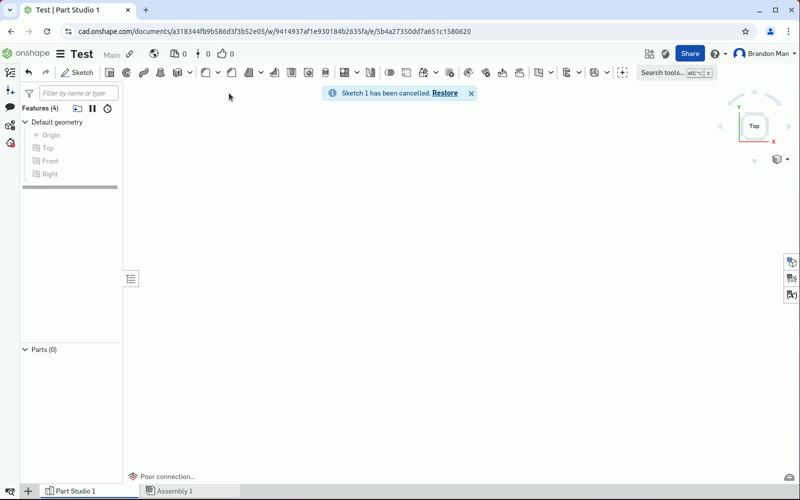
mouse_move(73, 352)
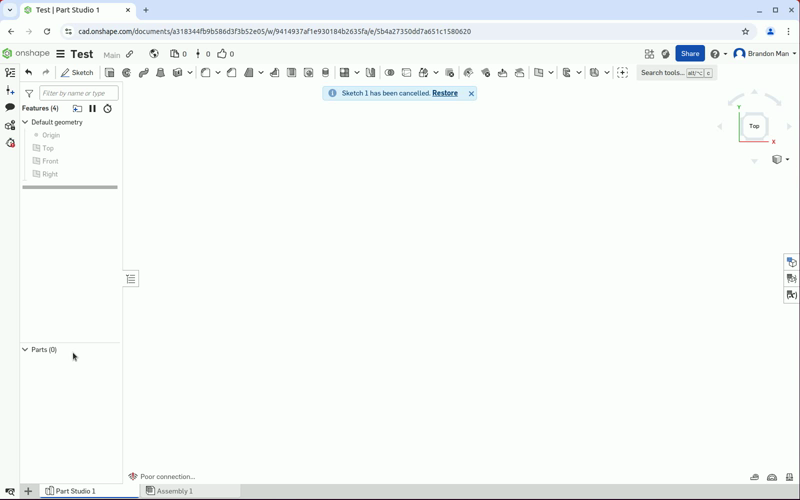
key(y)
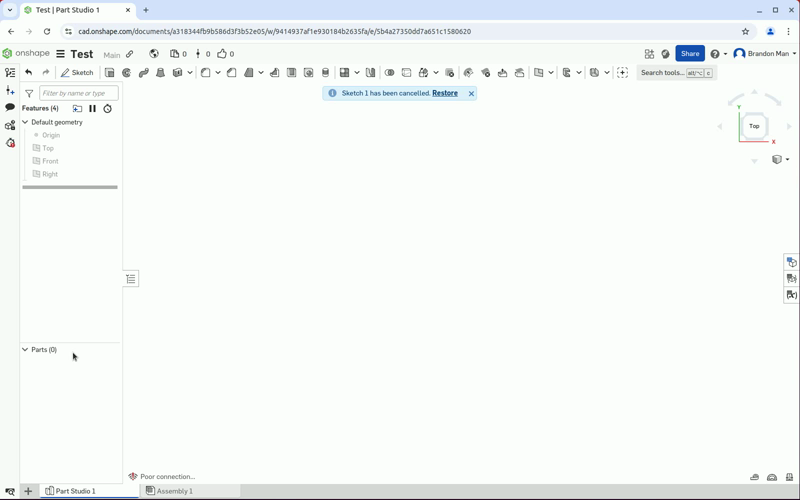
key(shift+p)
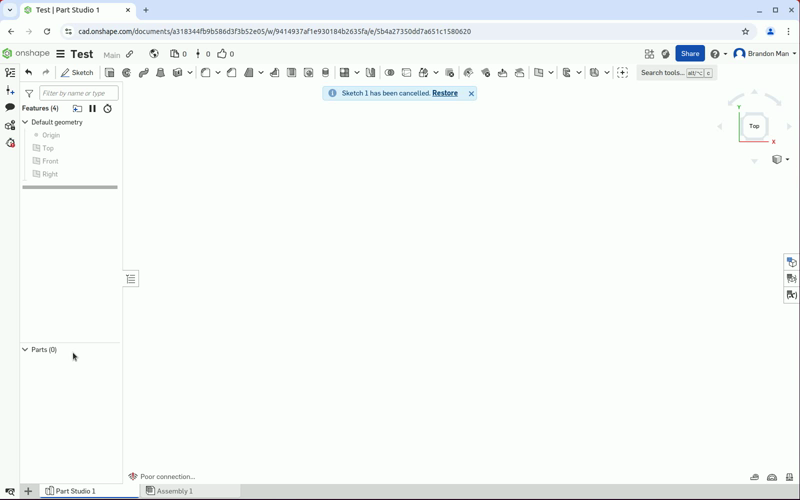
key(space)
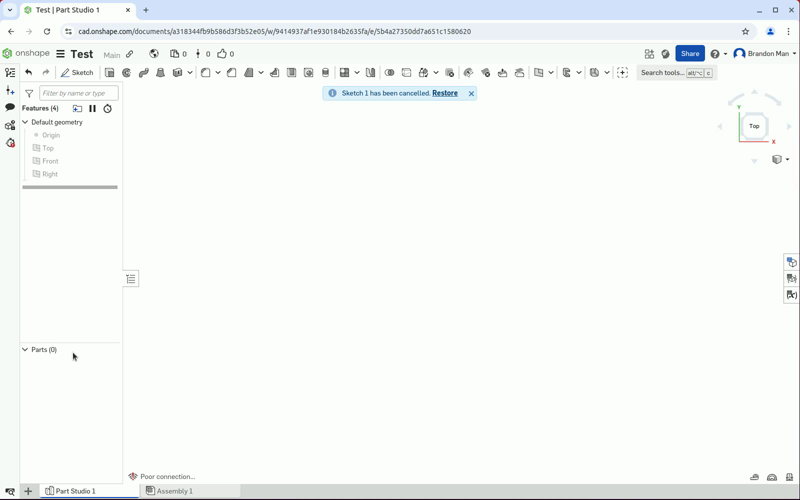
key_down(shift)
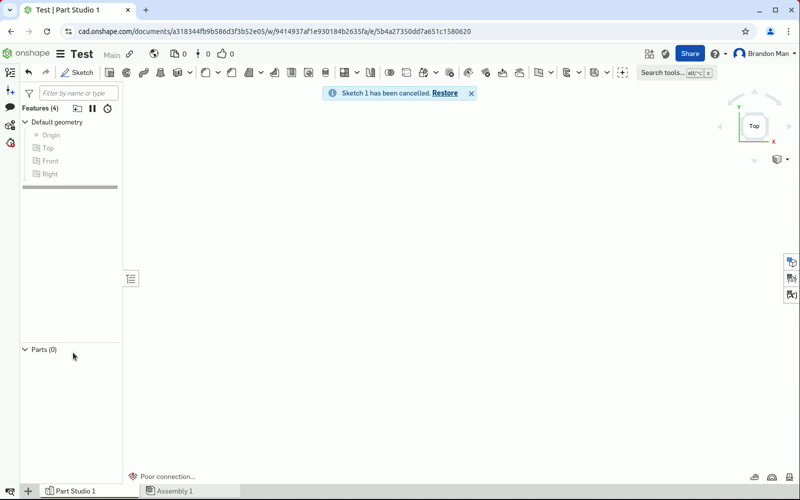
key(up)
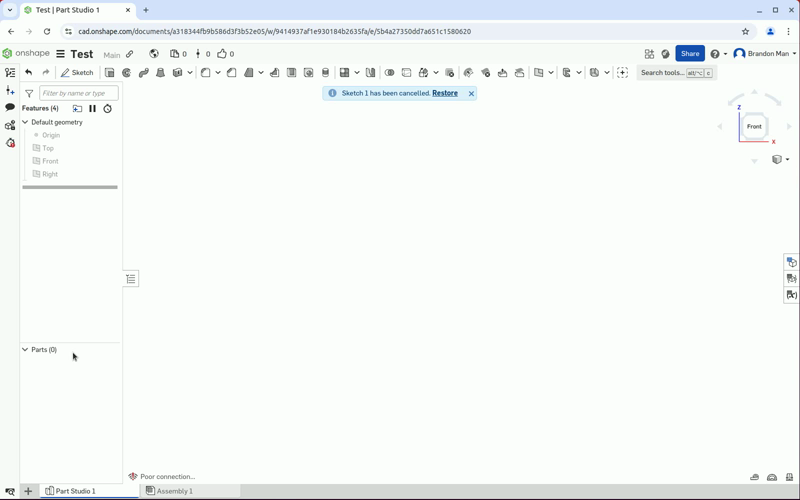
key_up(shift)
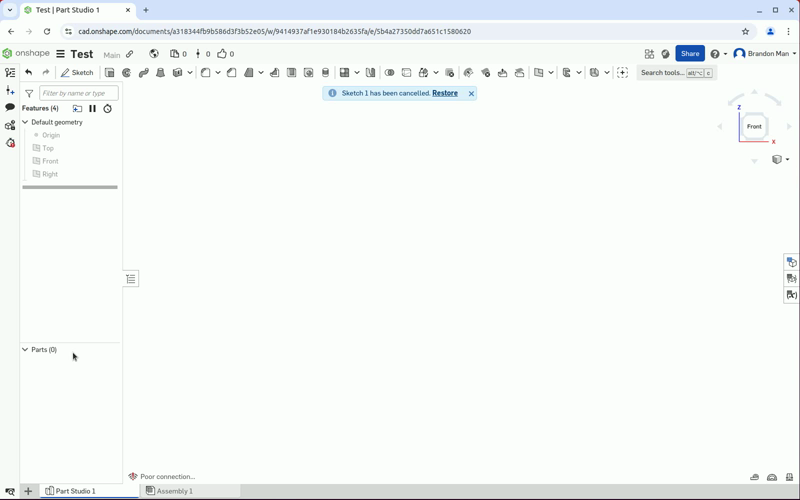
mouse_move(73, 352)
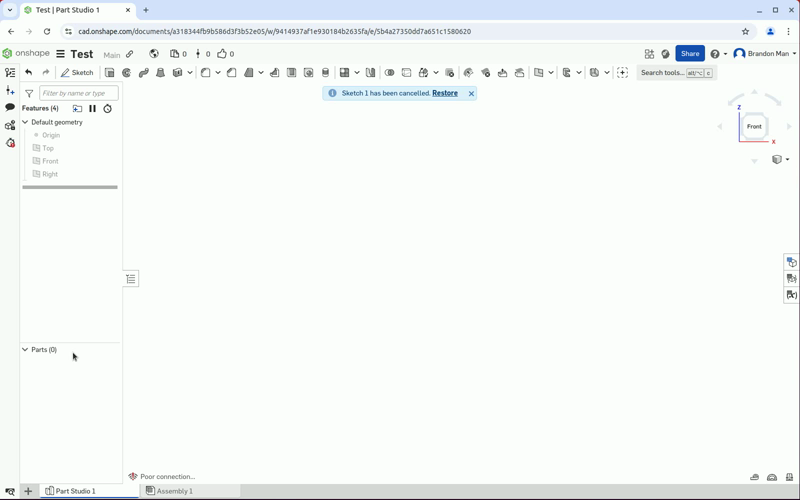
key(shift+y)
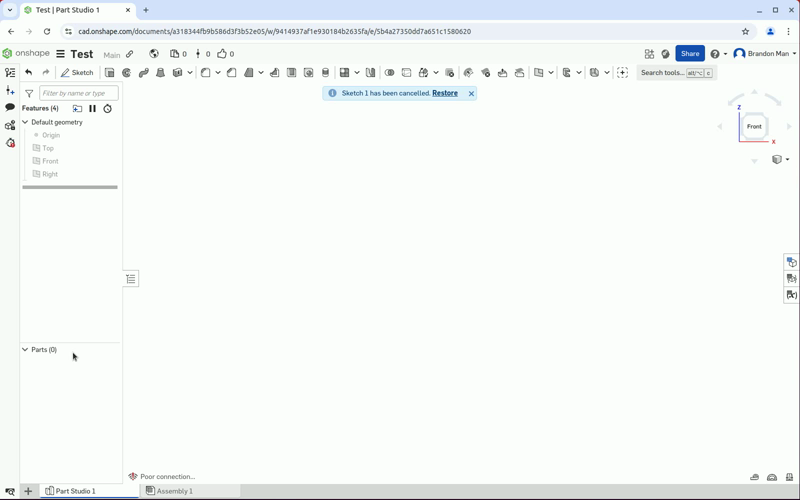
key(shift+s)
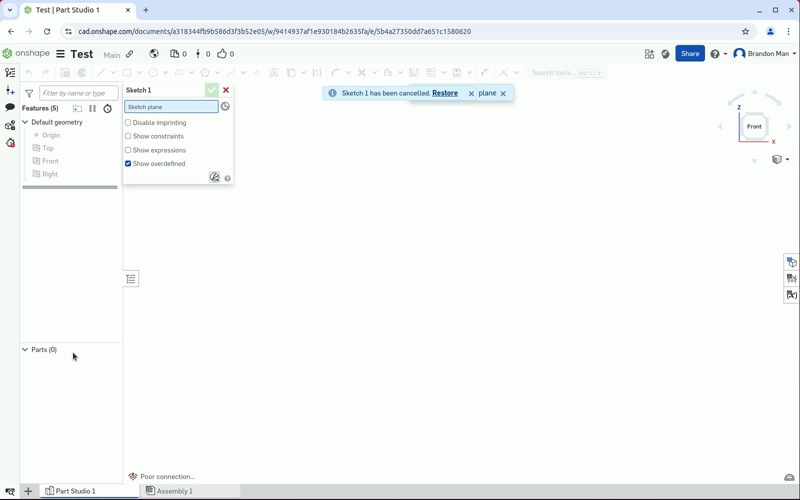
mouse_move(73, 163)
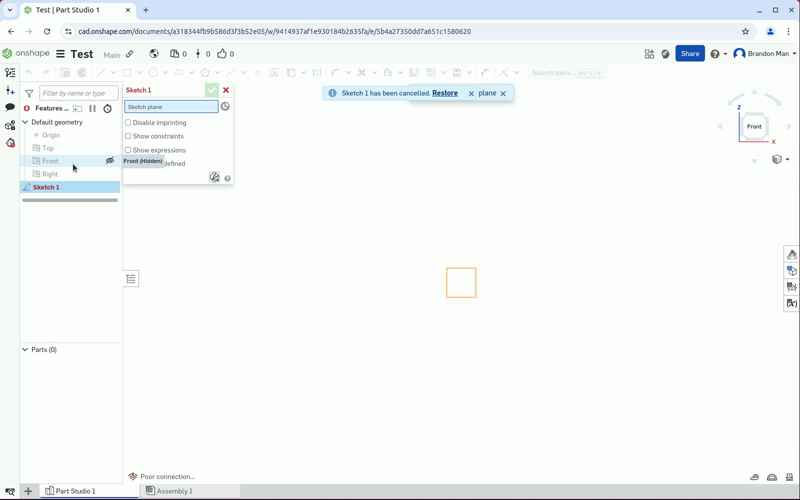
click(73, 163)
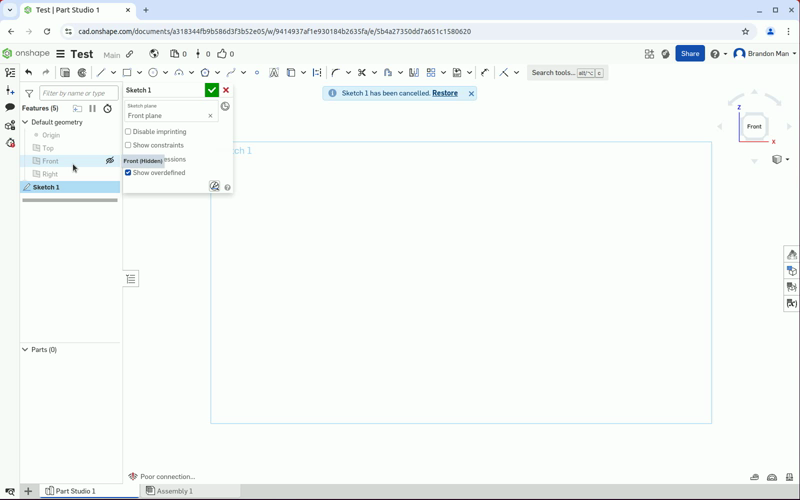
mouse_move(73, 352)
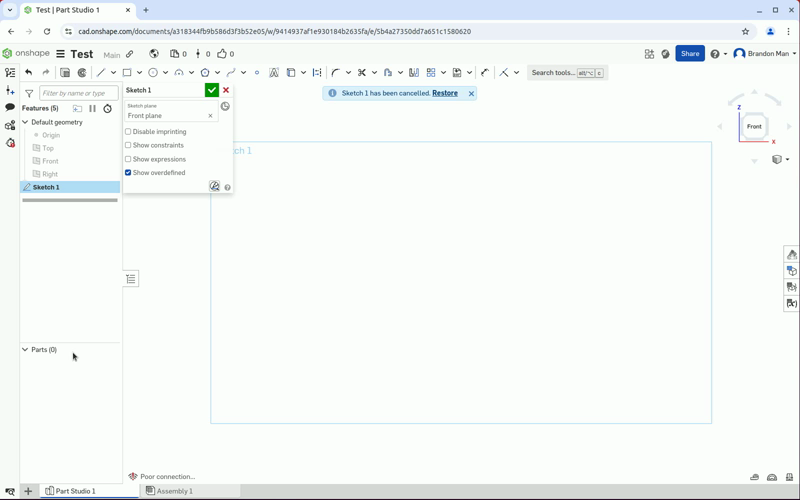
key(y)
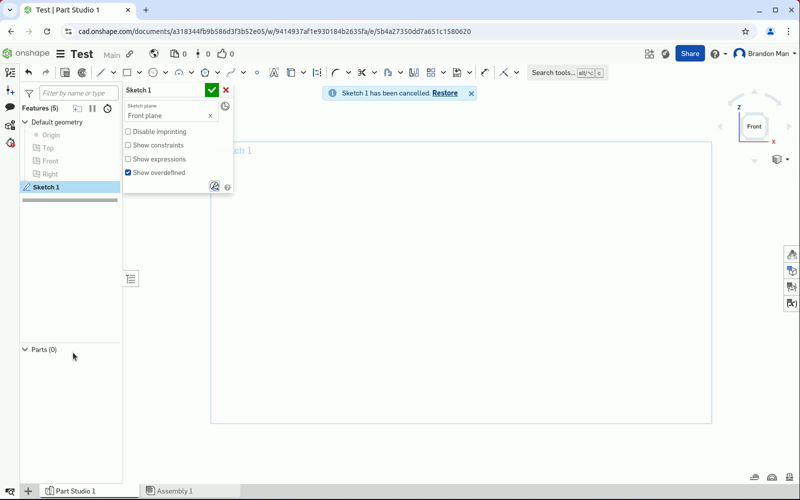
key(l)
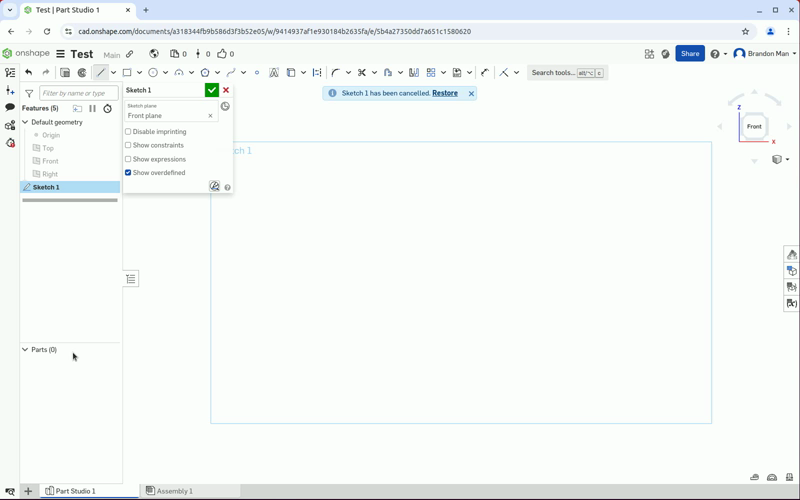
key_down(shift)
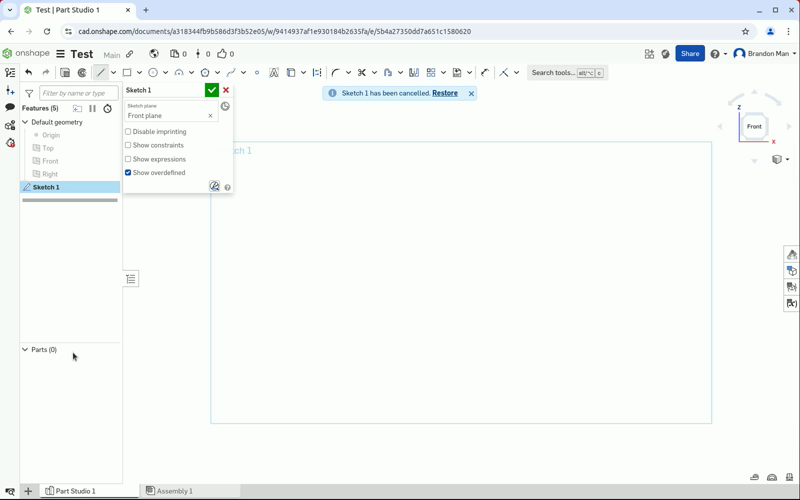
mouse_move(440, 170)
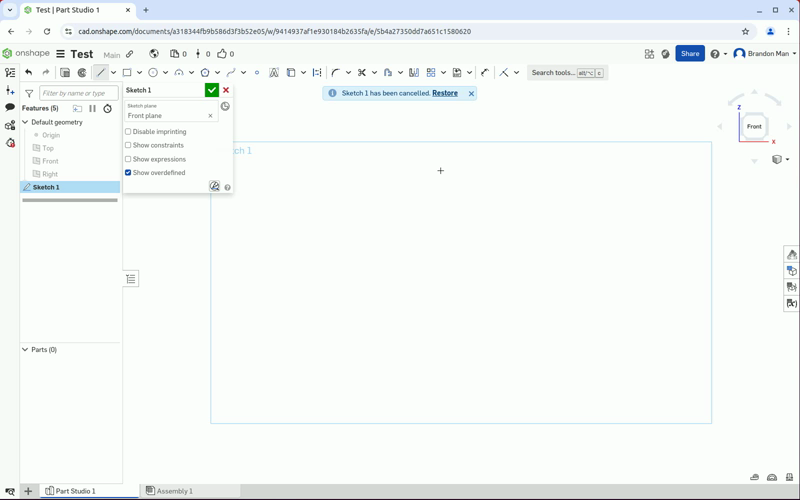
click(440, 170)
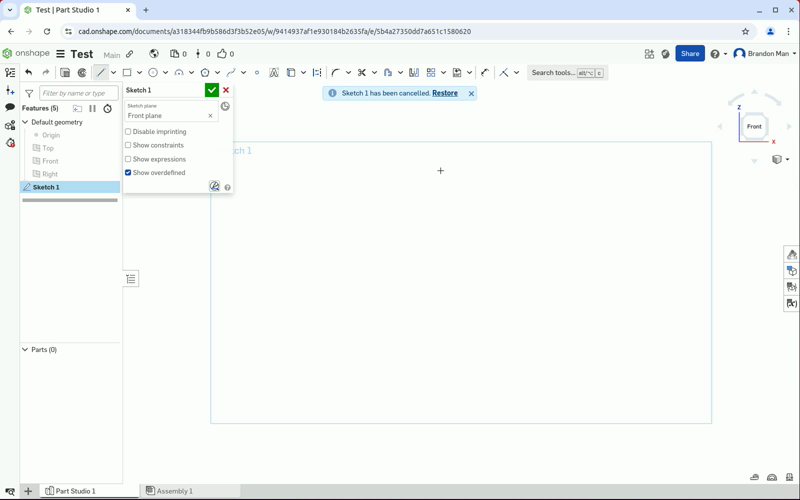
key_up(shift)
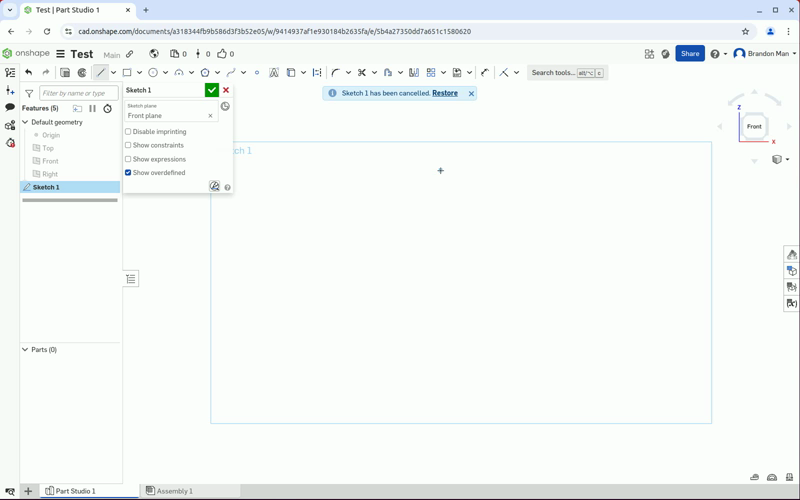
key_down(shift)
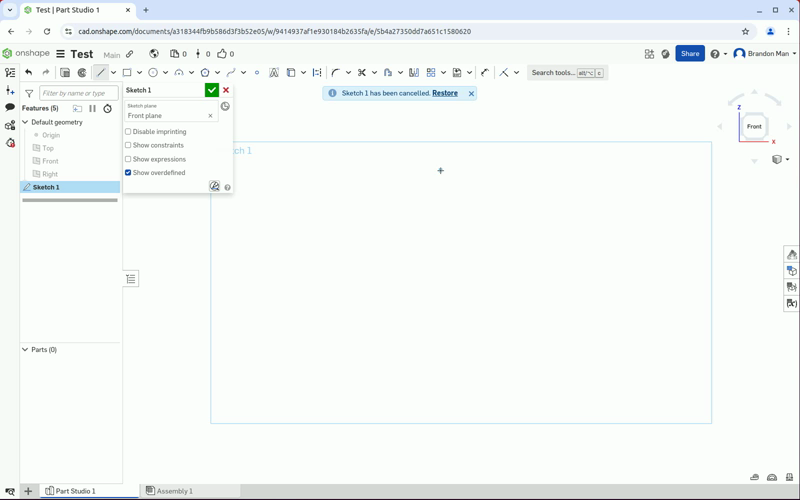
mouse_move(461, 282)
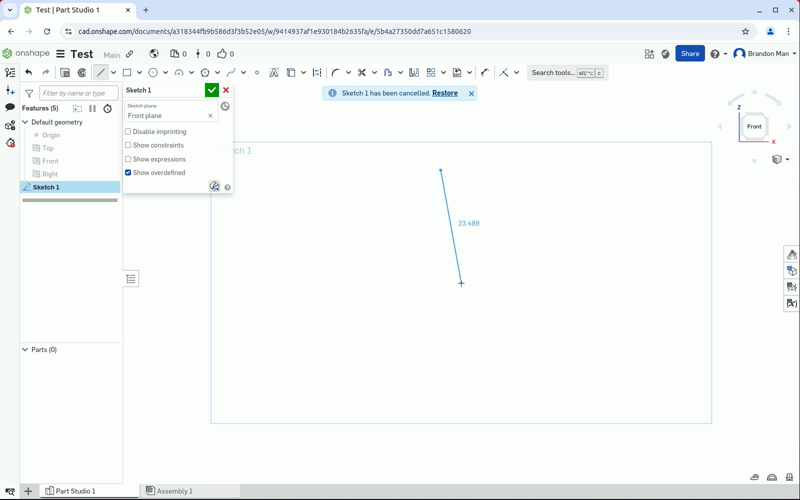
click(461, 282)
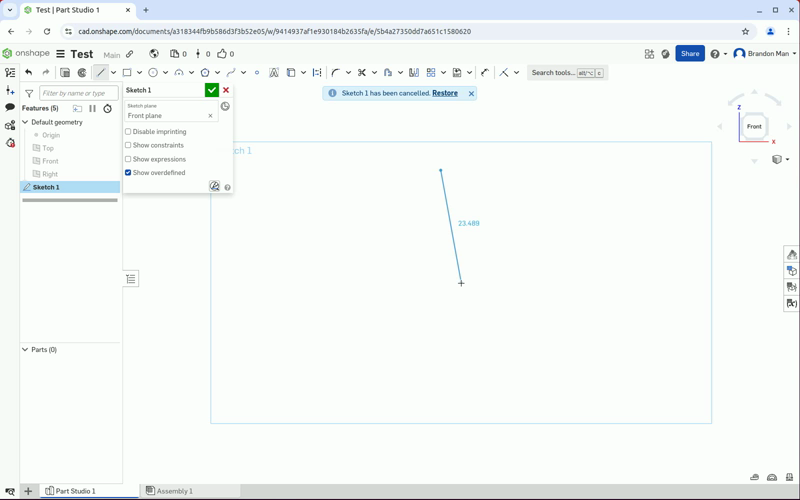
key_up(shift)
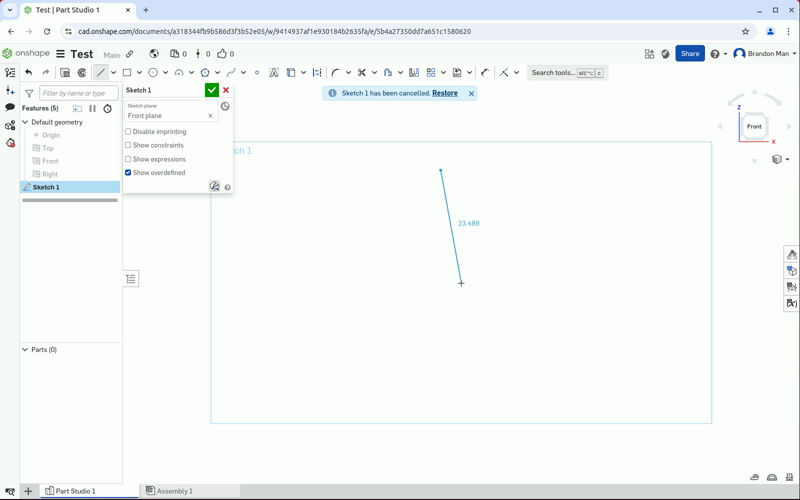
key_down(shift)
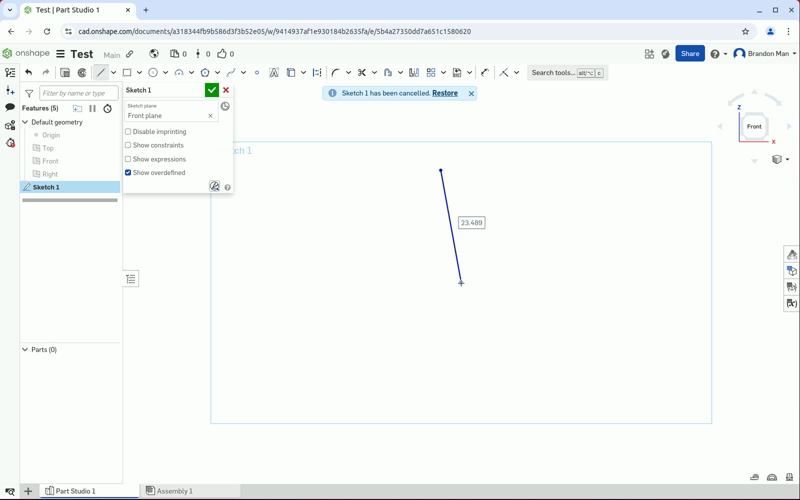
mouse_move(546, 282)
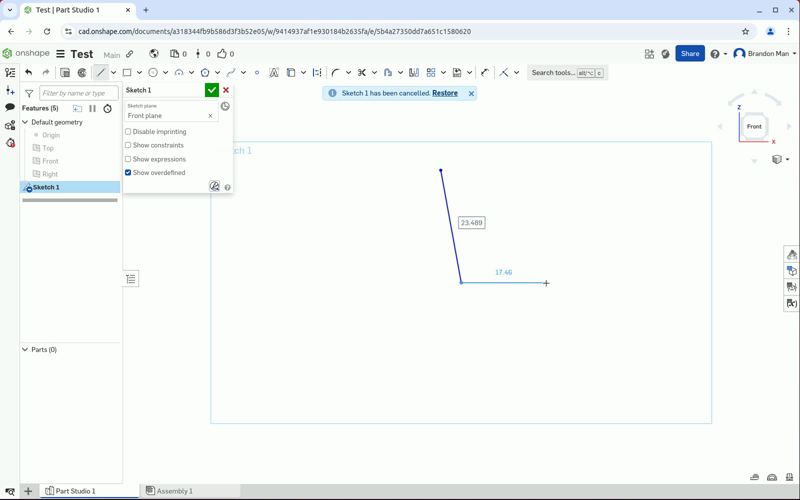
click(546, 282)
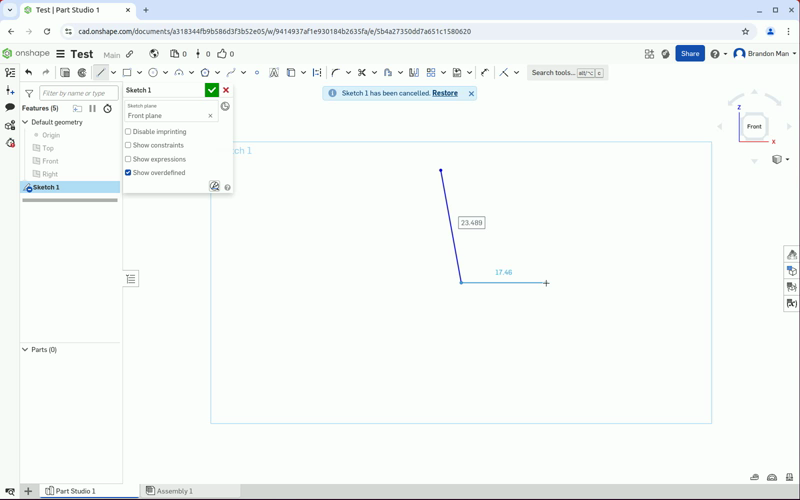
key_up(shift)
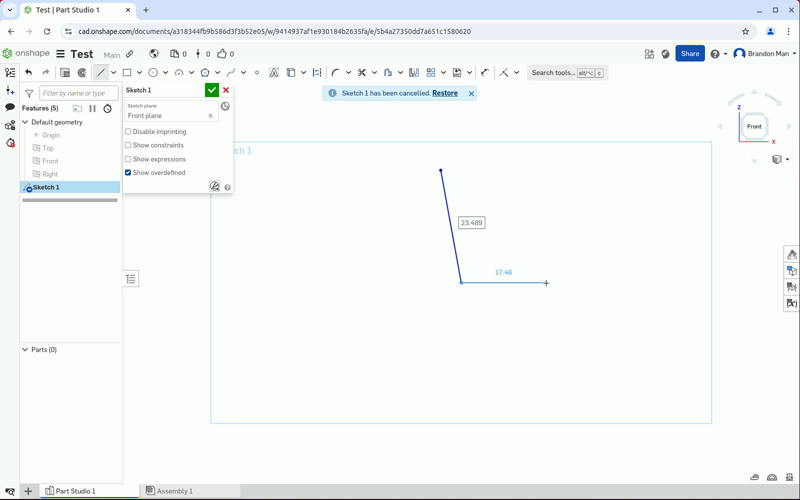
key_down(shift)
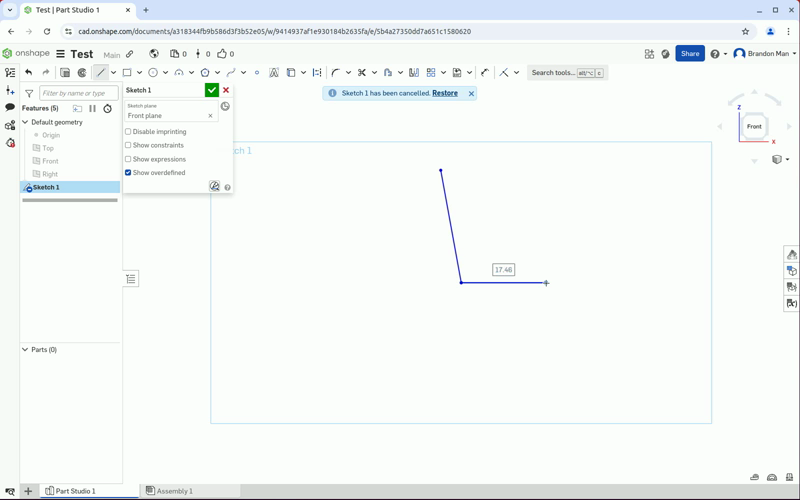
mouse_move(526, 170)
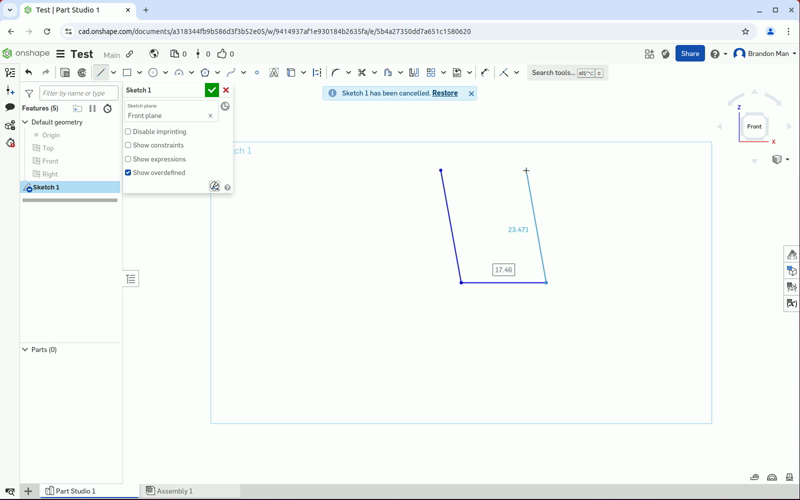
click(526, 170)
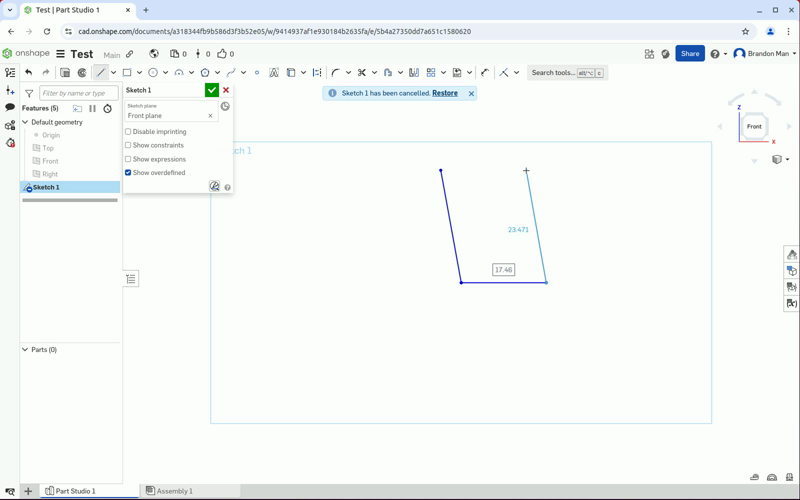
key_up(shift)
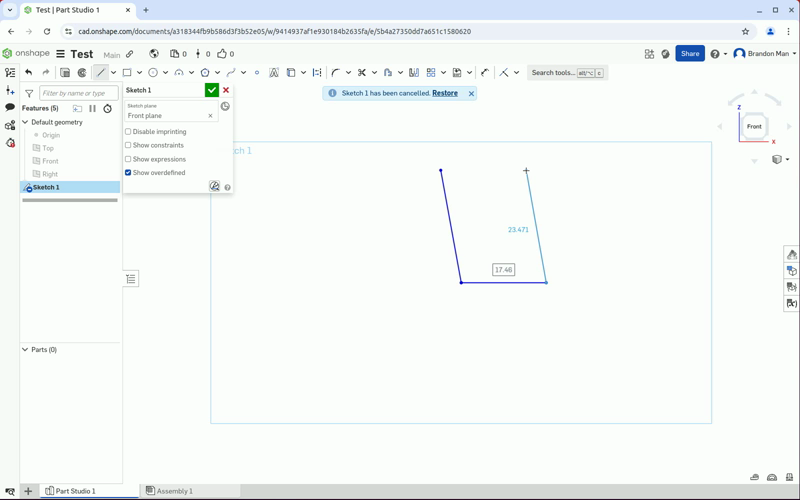
key_down(shift)
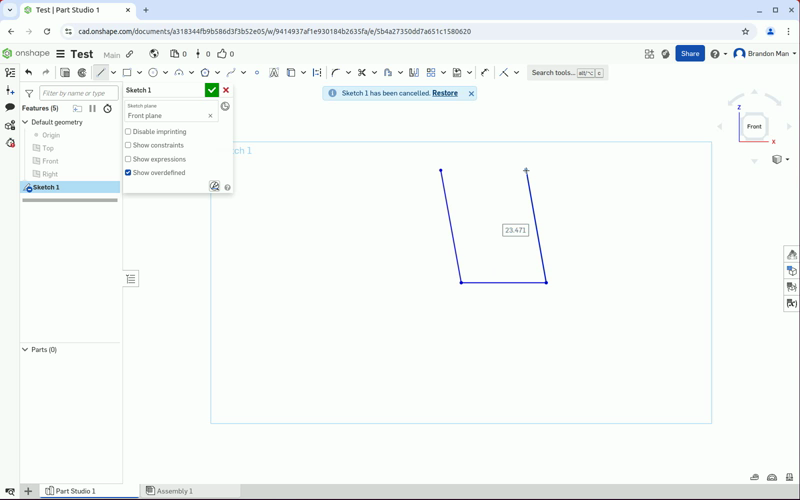
mouse_move(440, 170)
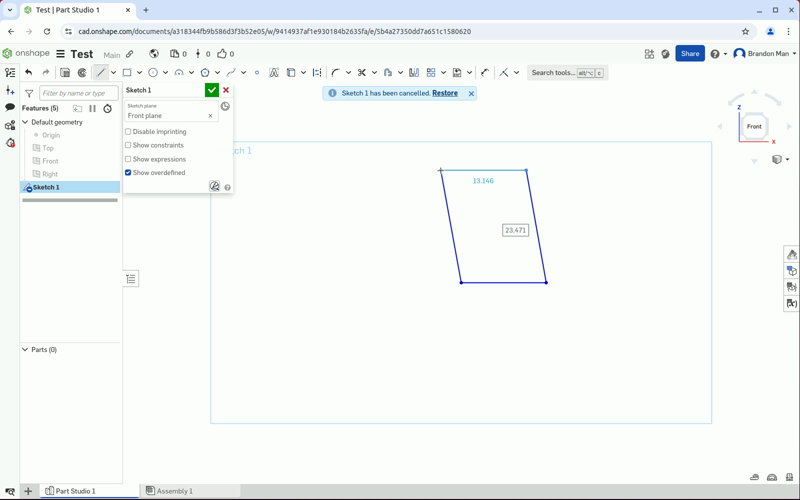
key_up(shift)
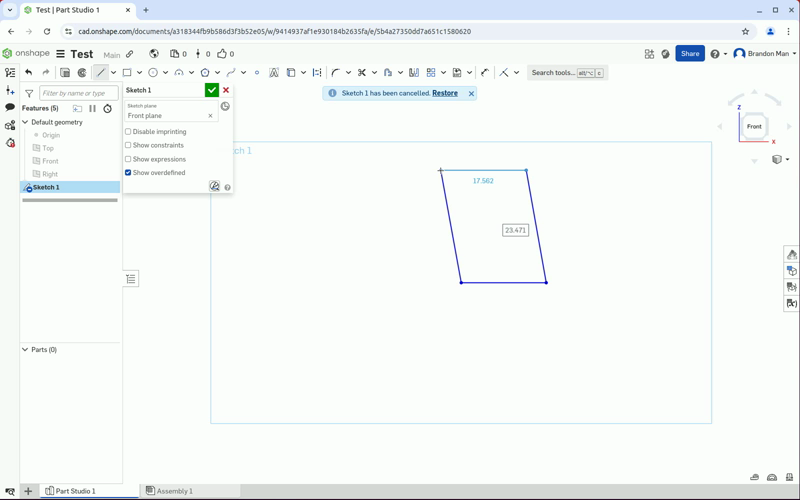
click(440, 170)
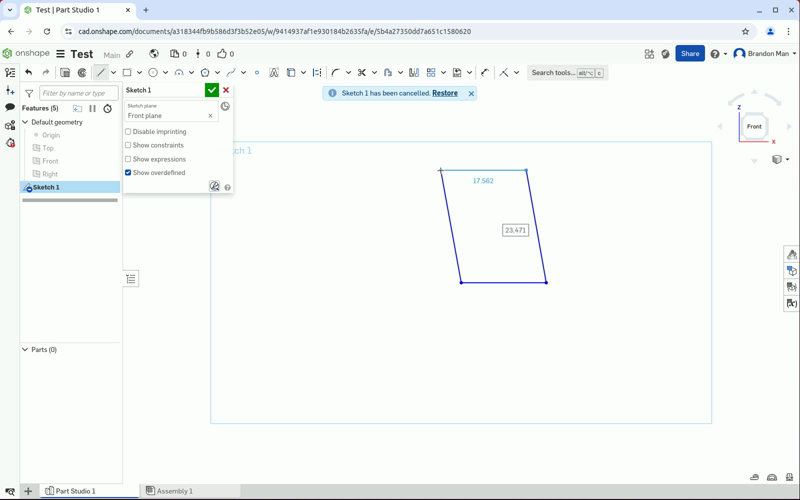
key(esc)
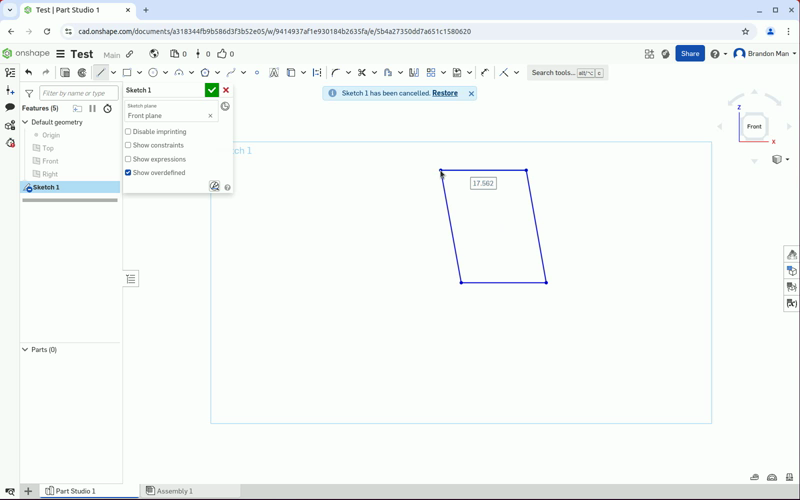
mouse_move(471, 216)
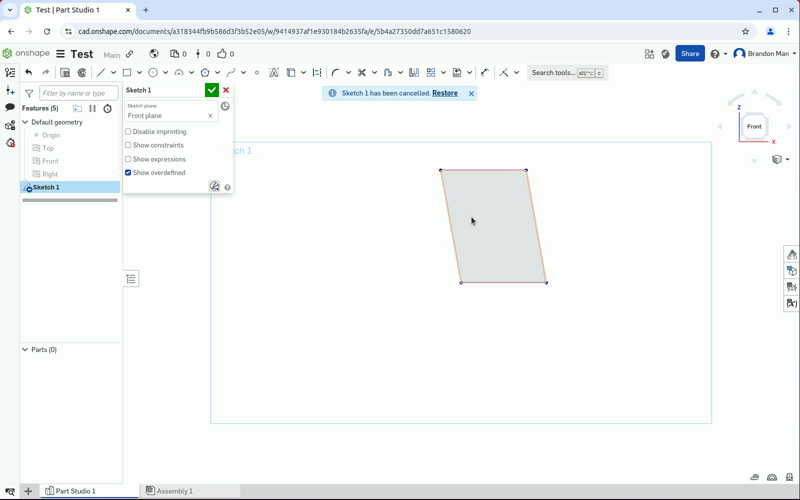
click(471, 216)
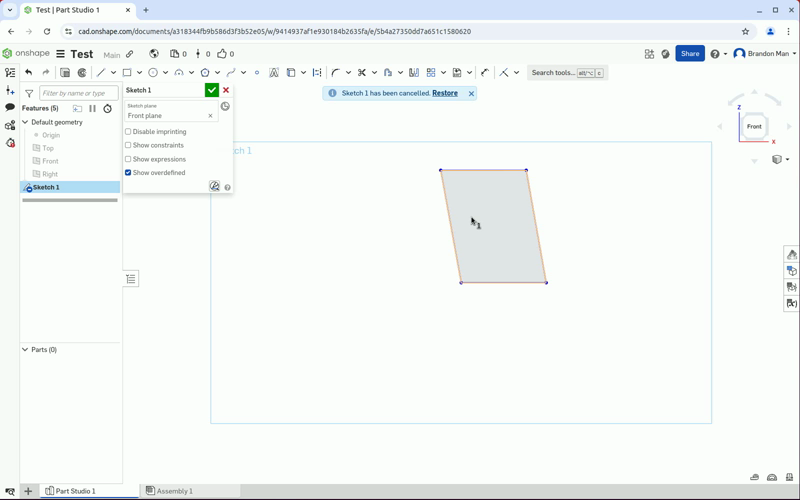
mouse_move(73, 352)
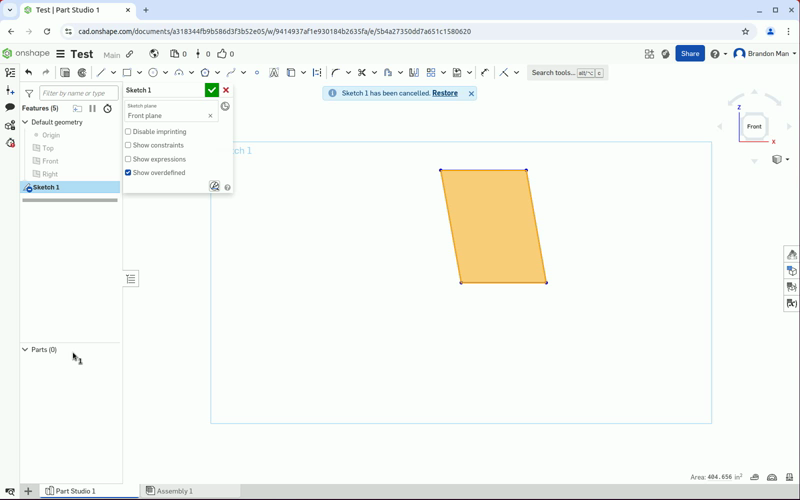
key(shift+y)
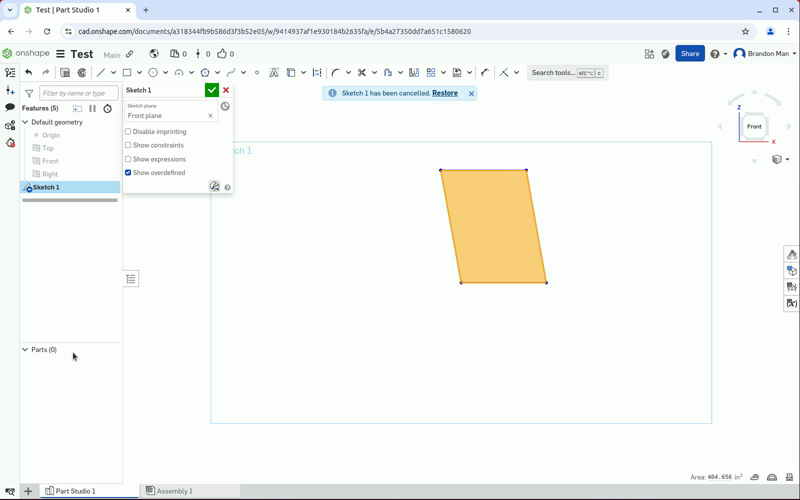
key(shift+e)
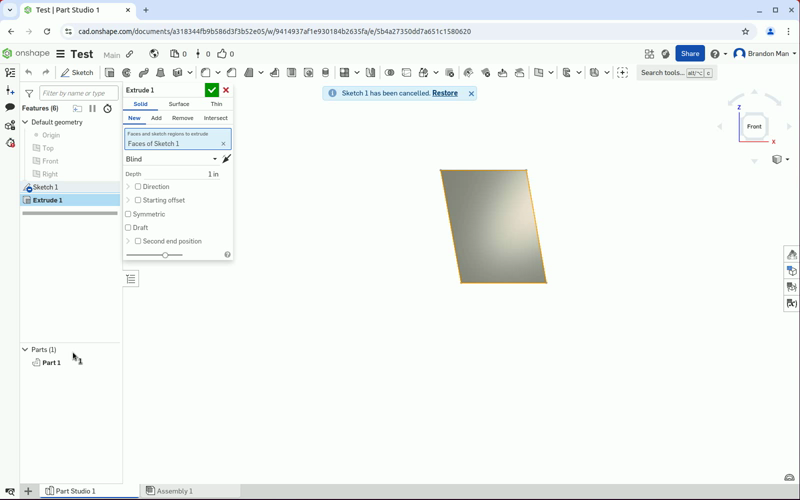
mouse_move(143, 106)
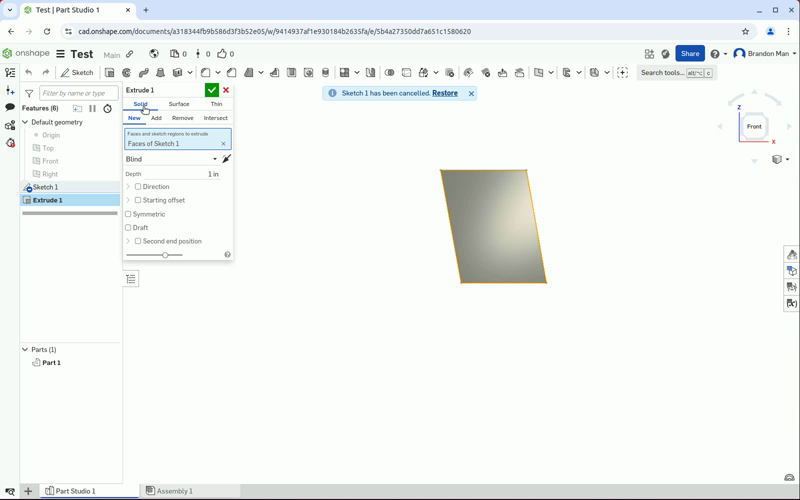
click(143, 106)
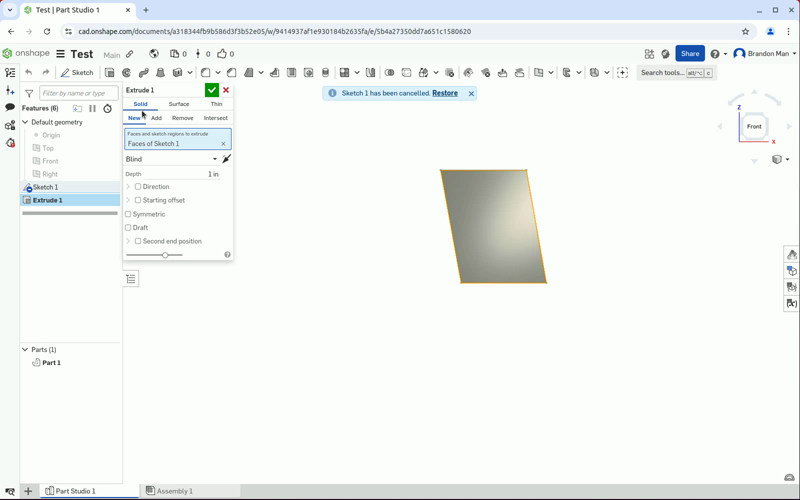
mouse_move(137, 120)
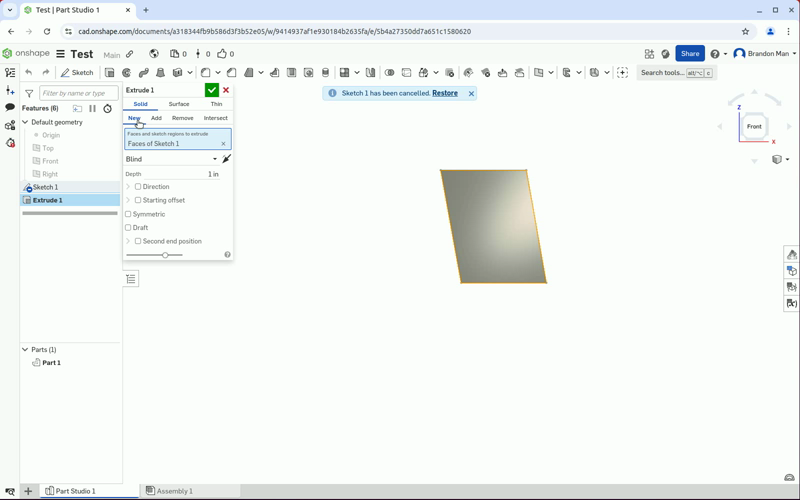
click(137, 120)
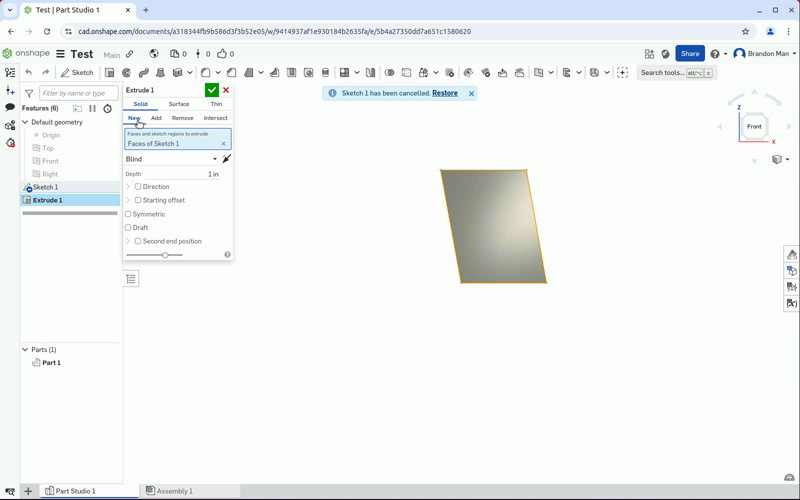
key(tab, 4)
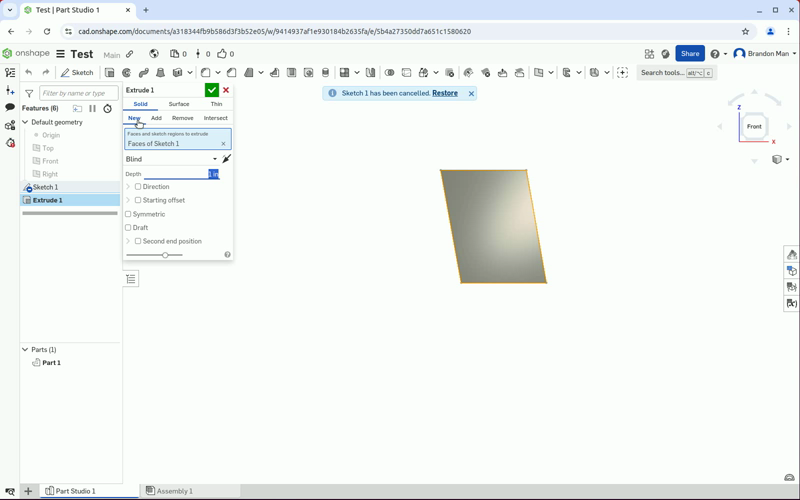
text(1.204)
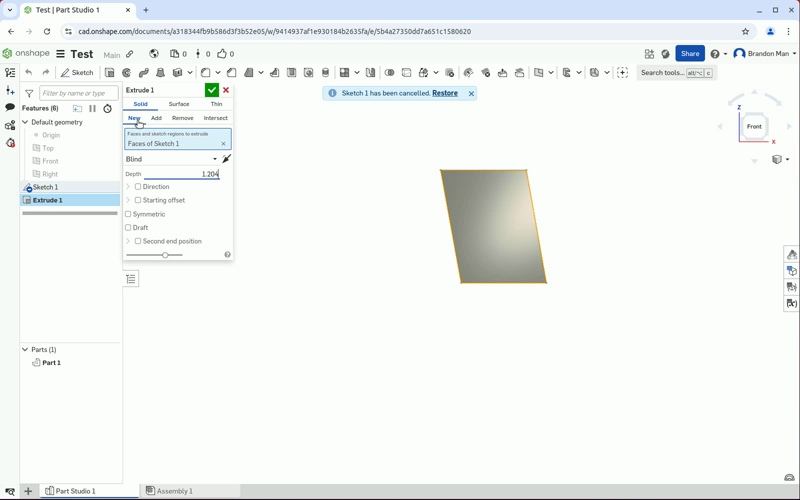
key(enter)
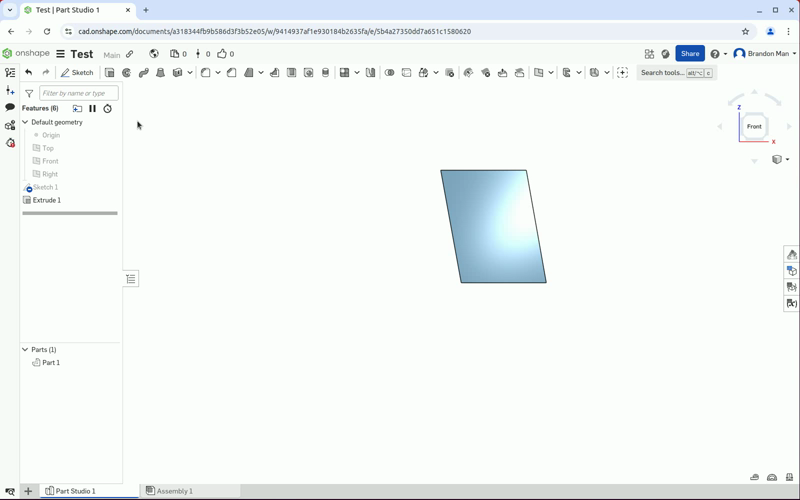
key(shift+h)
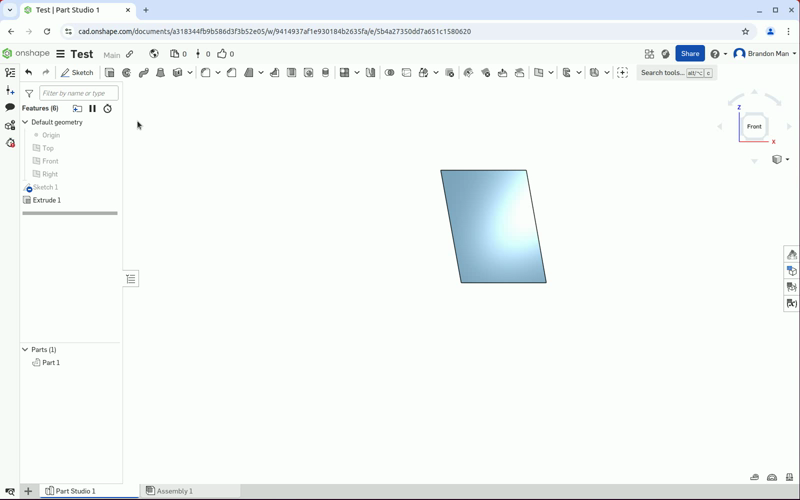
key(shift+h)
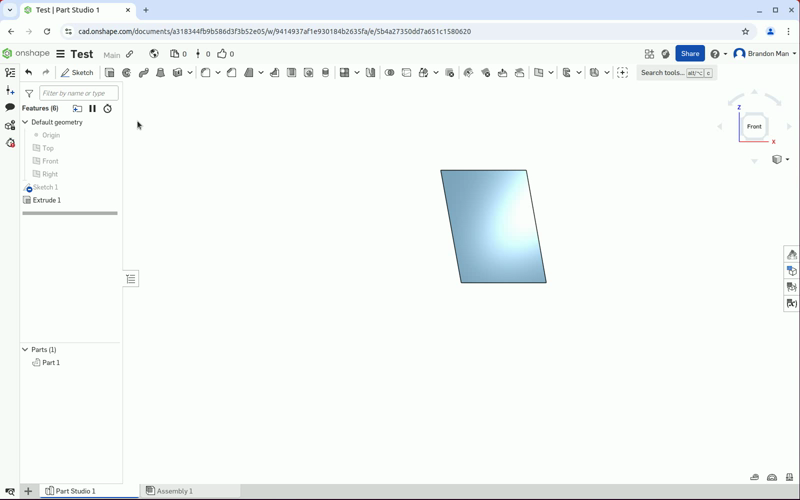
mouse_move(73, 189)
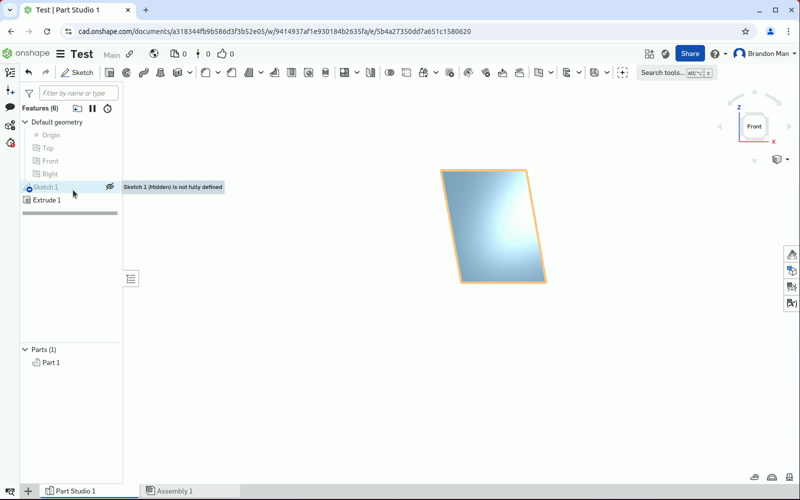
click(73, 189)
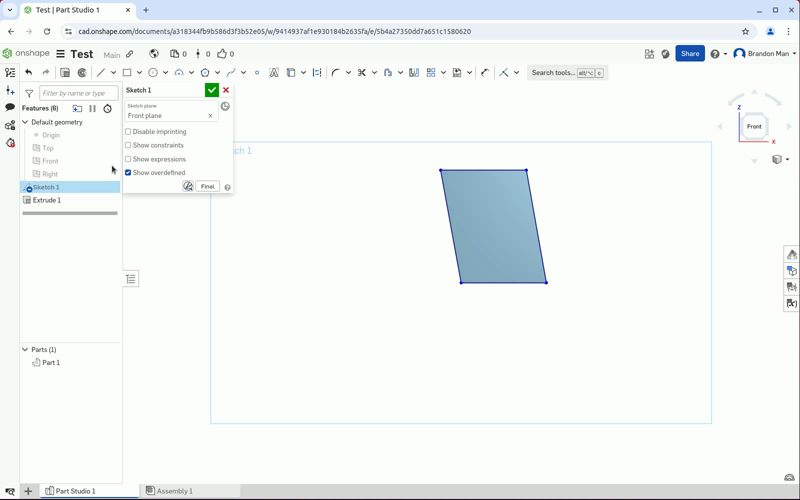
mouse_move(229, 92)
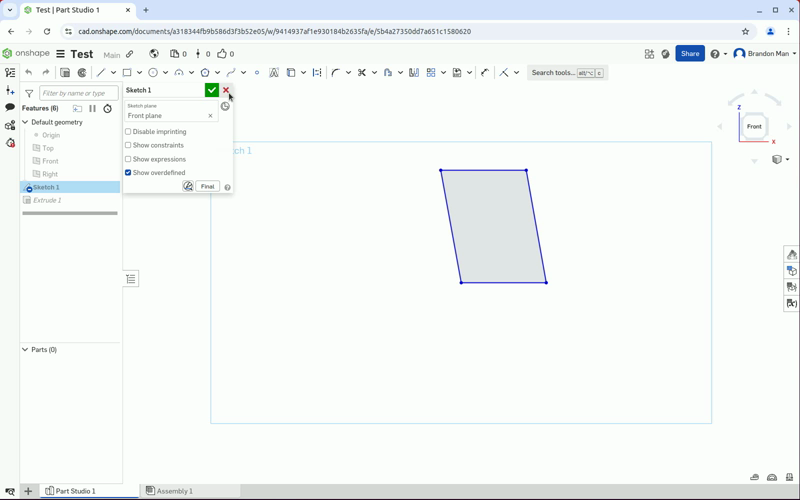
click(229, 92)
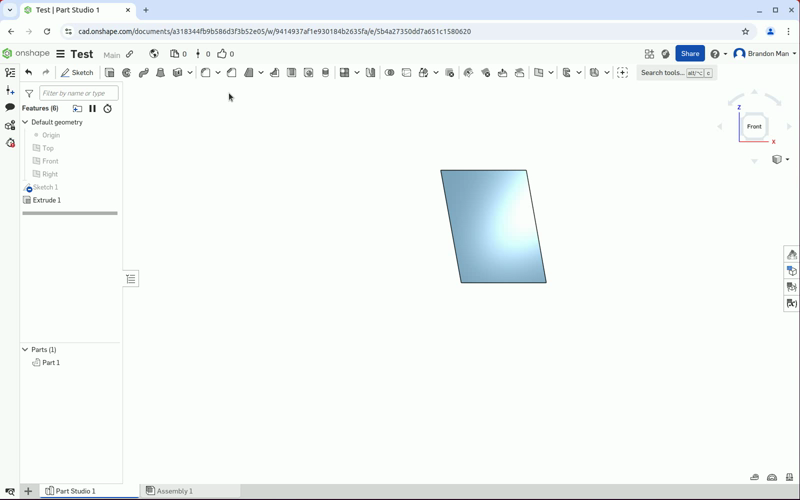
mouse_move(541, 75)
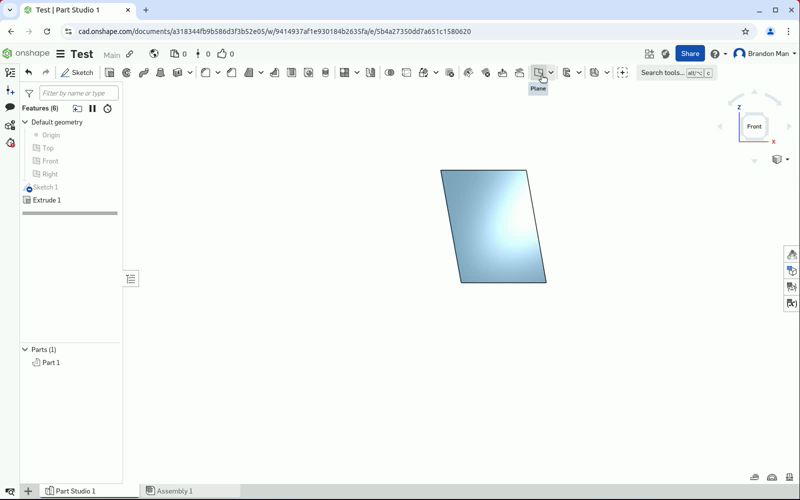
click(541, 75)
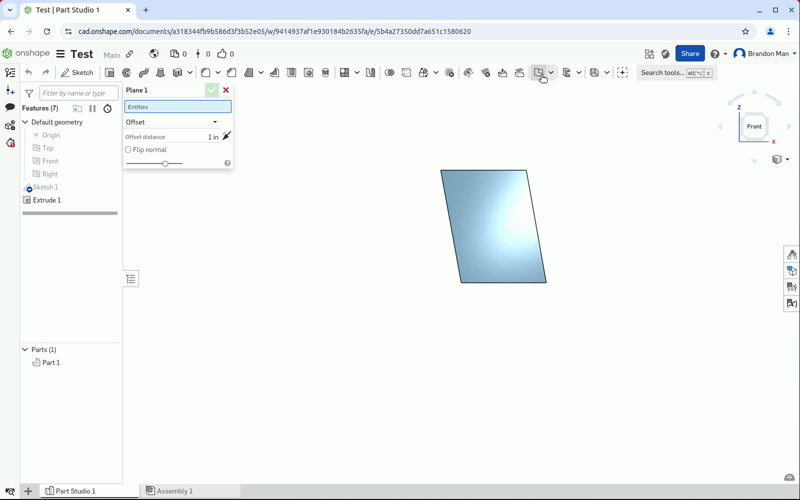
mouse_move(73, 163)
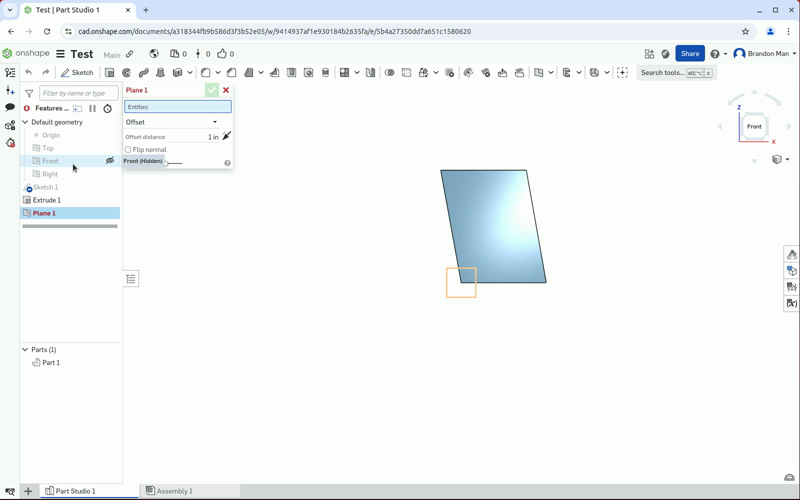
click(73, 163)
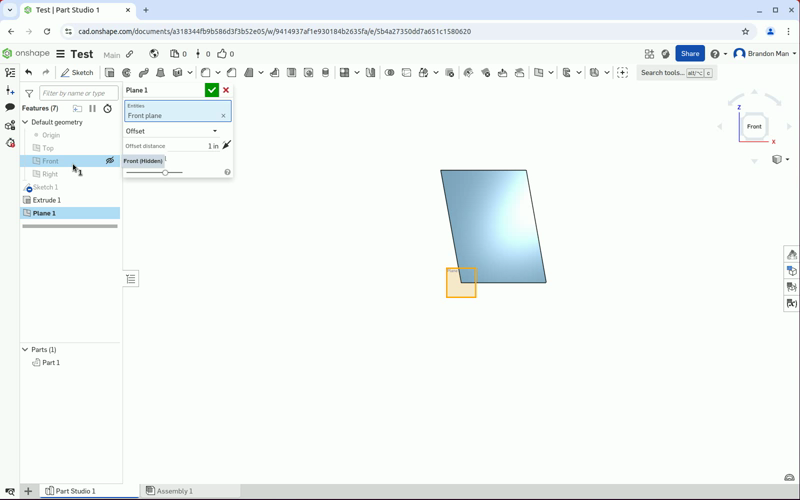
key(tab, 2)
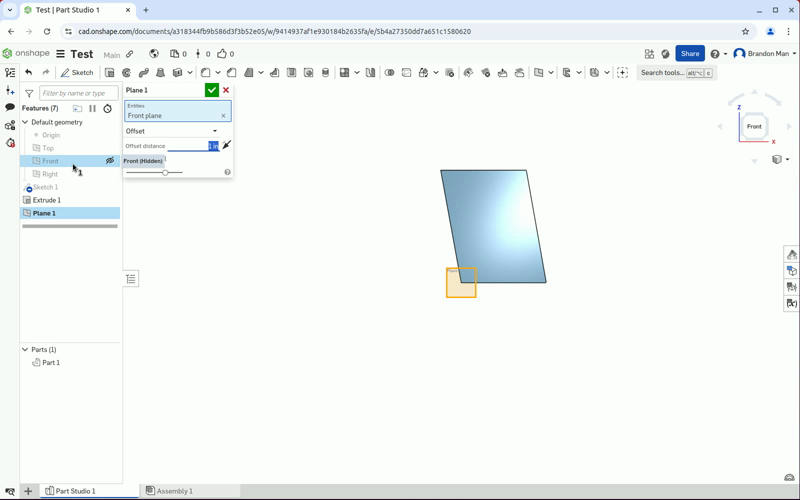
text(1.202)
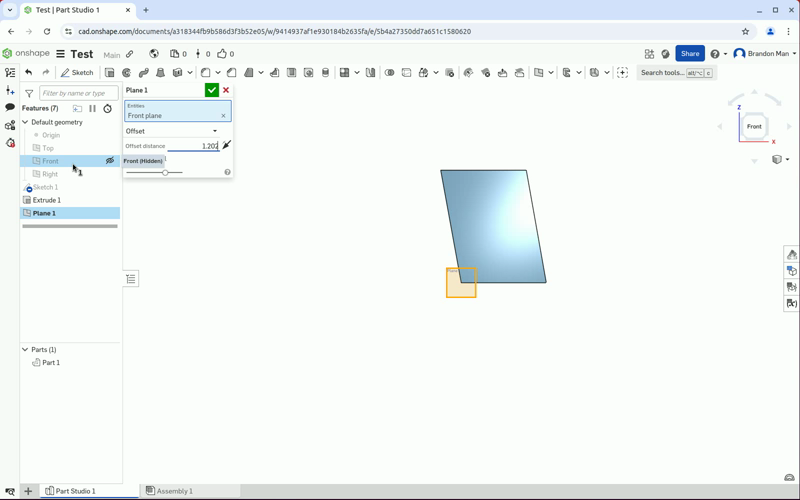
key(enter, 2)
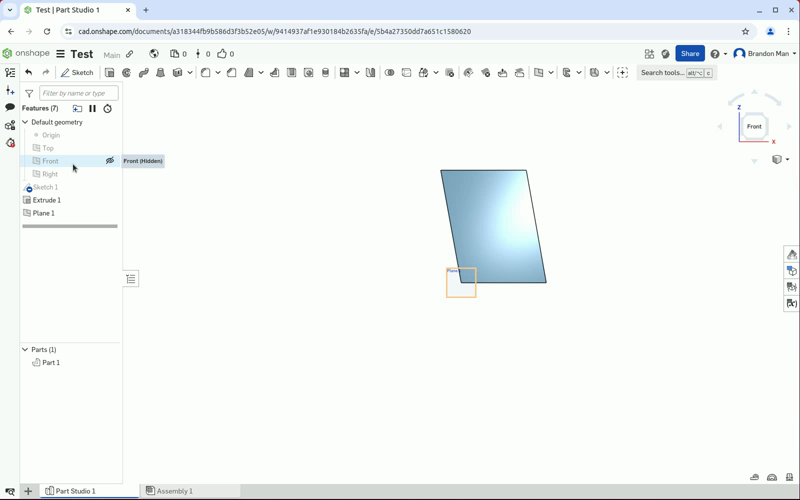
key(shift+s)
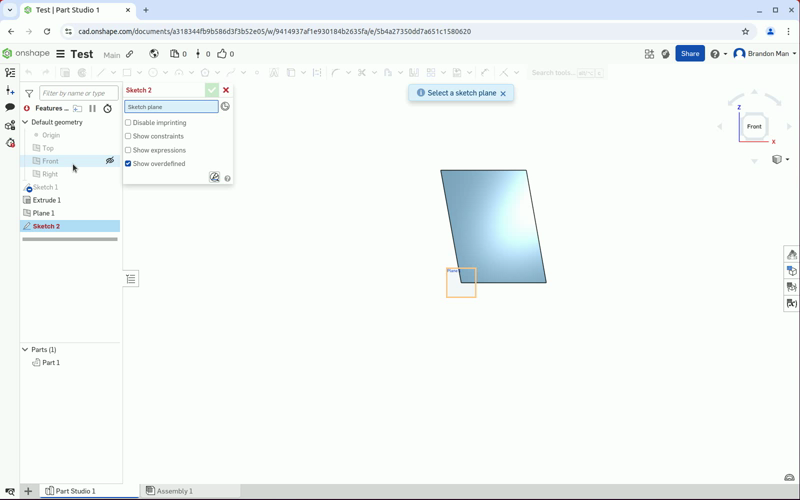
mouse_move(73, 215)
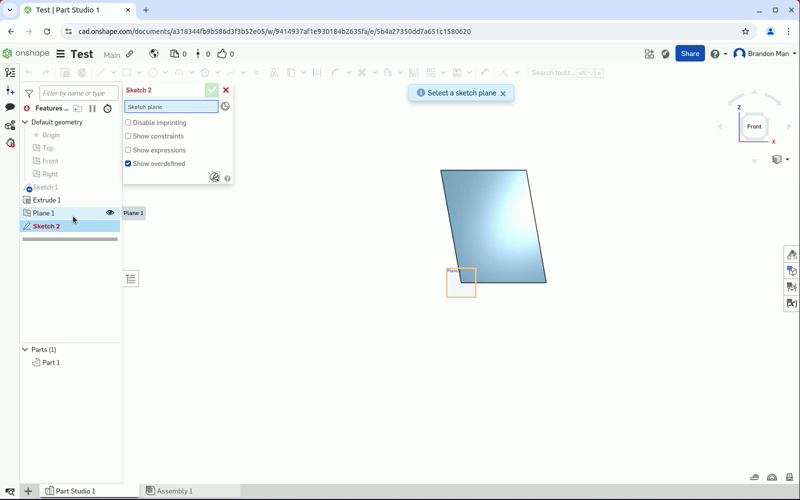
click(73, 215)
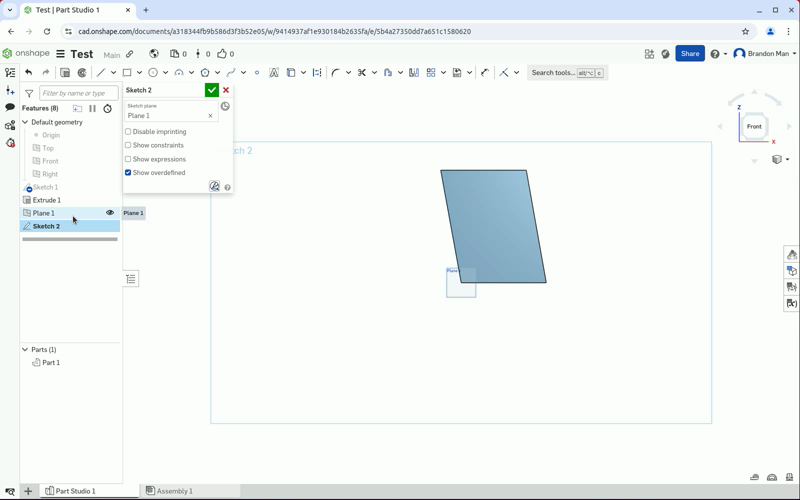
mouse_move(73, 352)
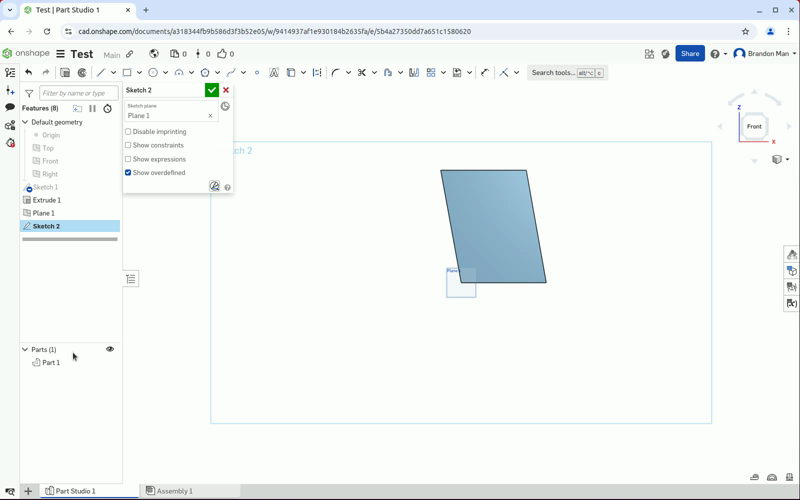
key(y)
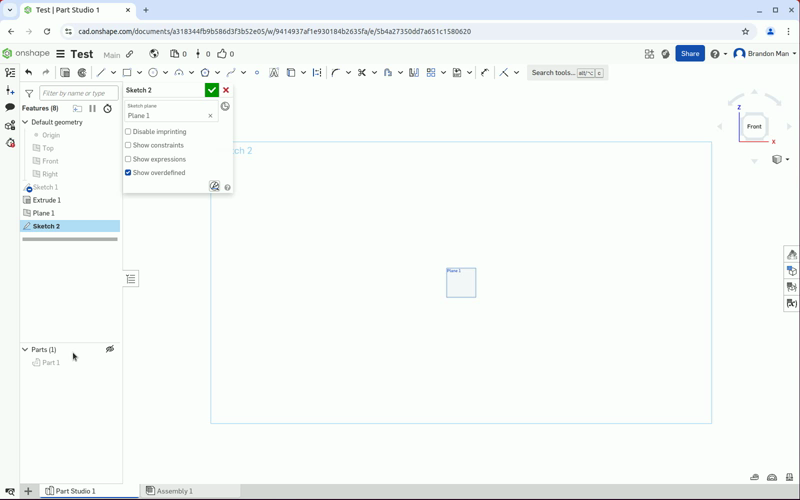
key(l)
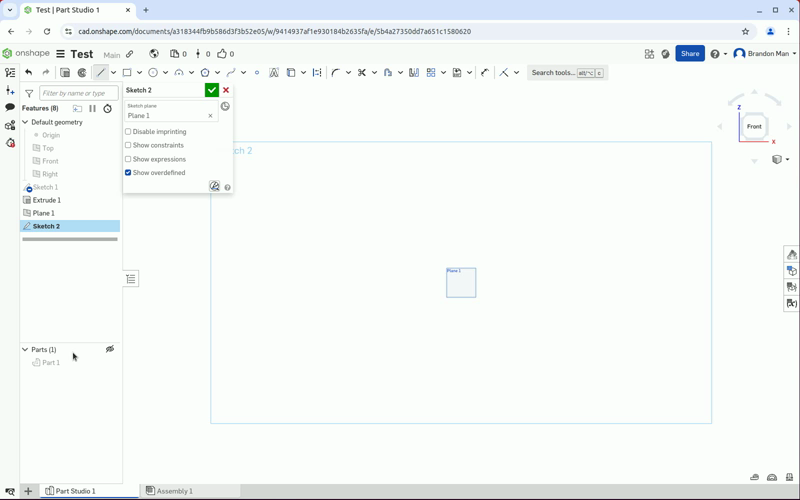
key_down(shift)
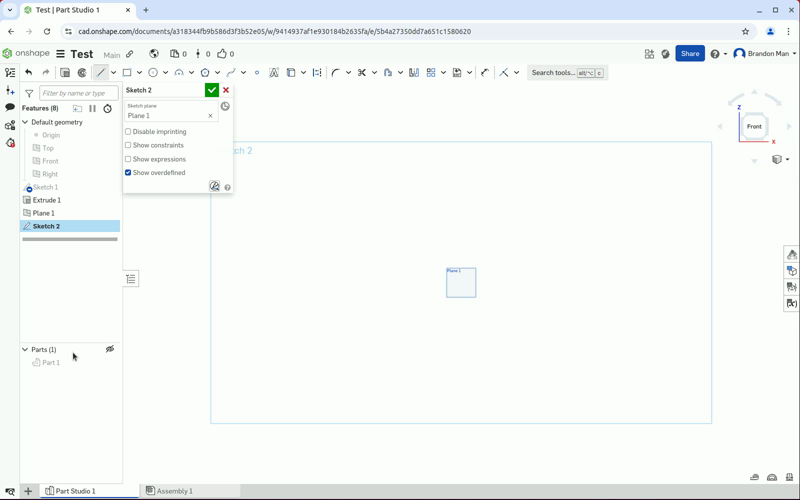
mouse_move(456, 254)
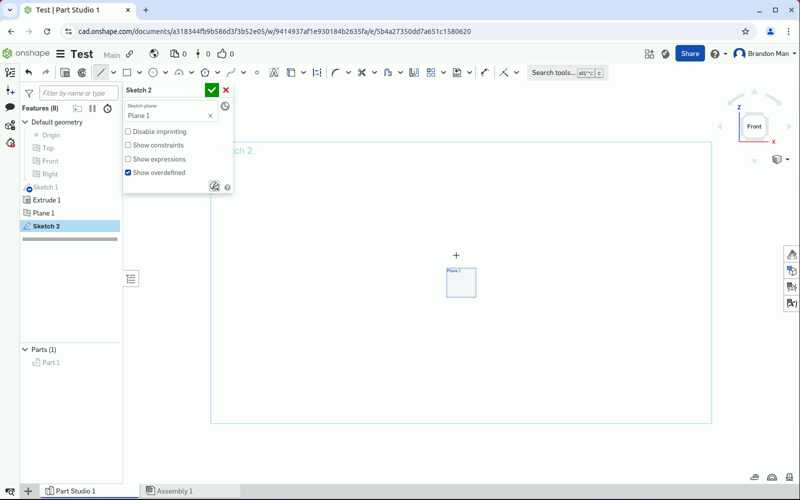
click(456, 254)
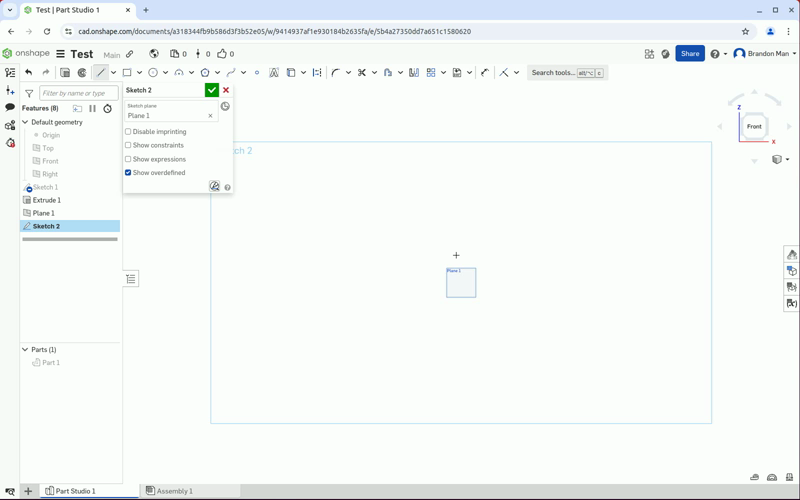
key_up(shift)
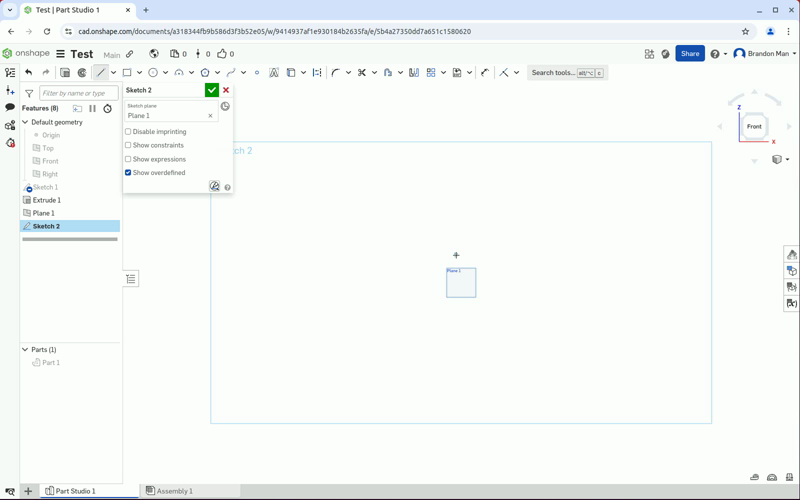
key_down(shift)
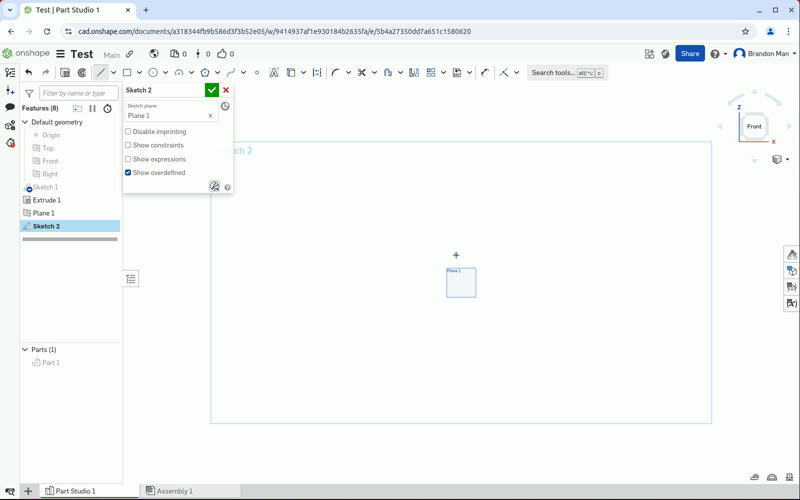
mouse_move(486, 254)
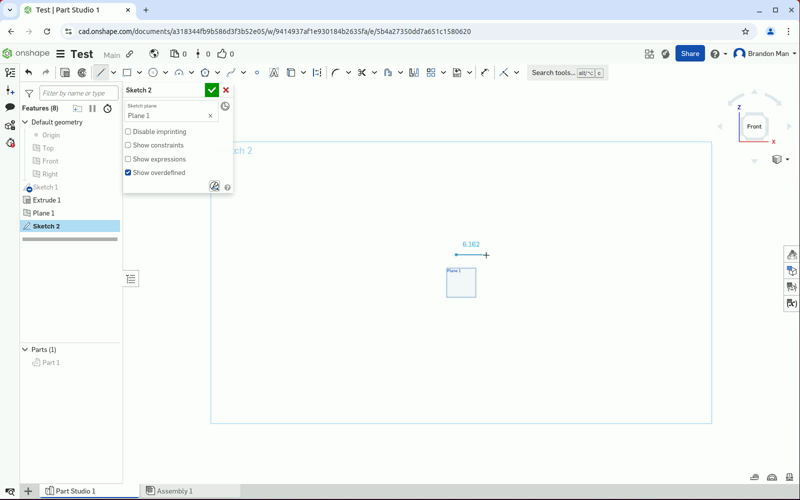
mouse_move(460, 283)
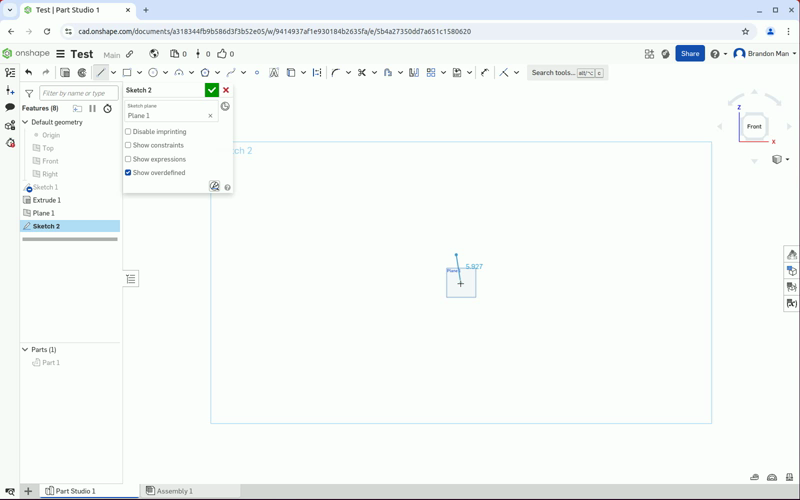
click(460, 283)
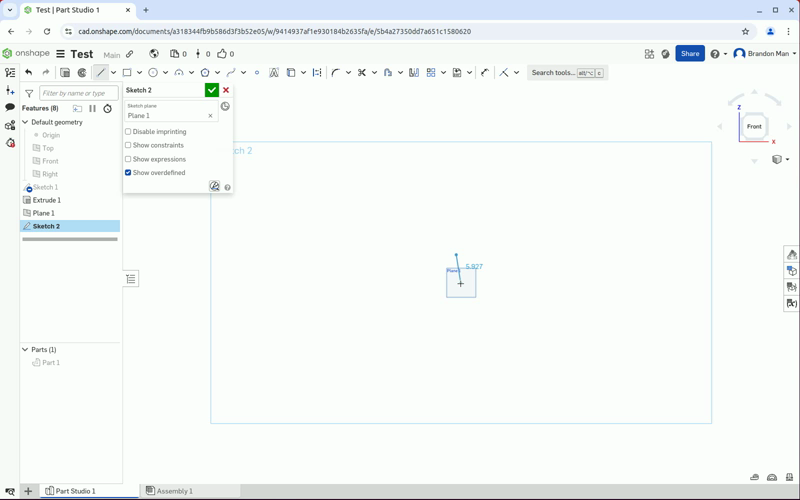
key_up(shift)
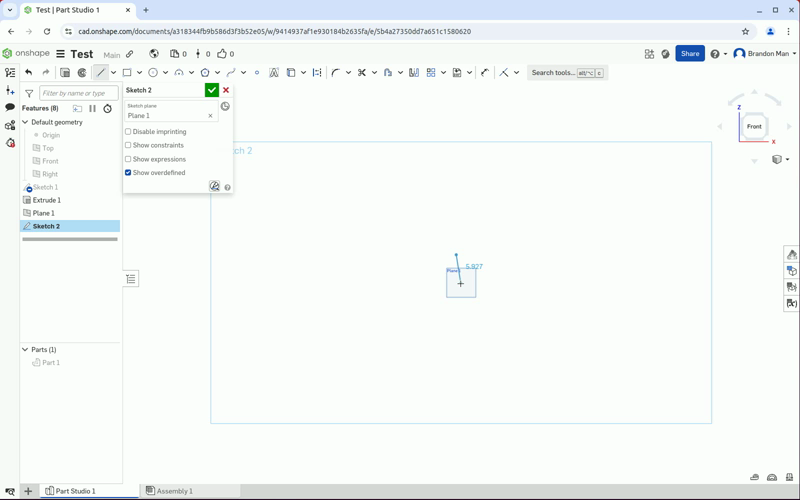
key_down(shift)
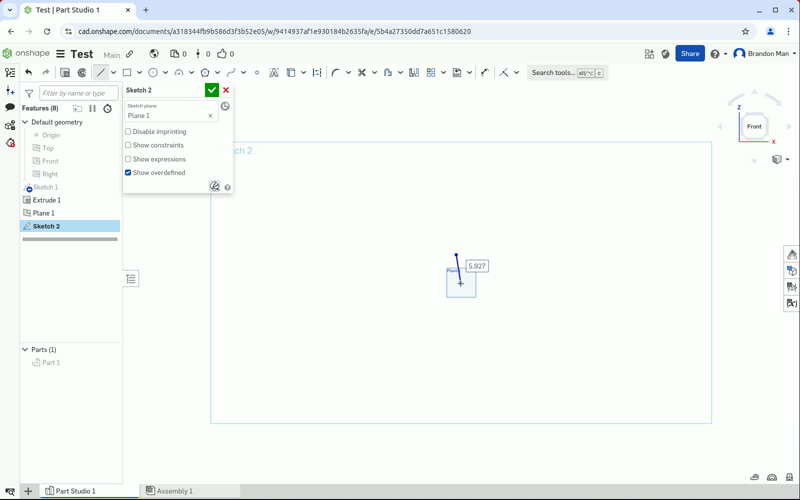
mouse_move(546, 283)
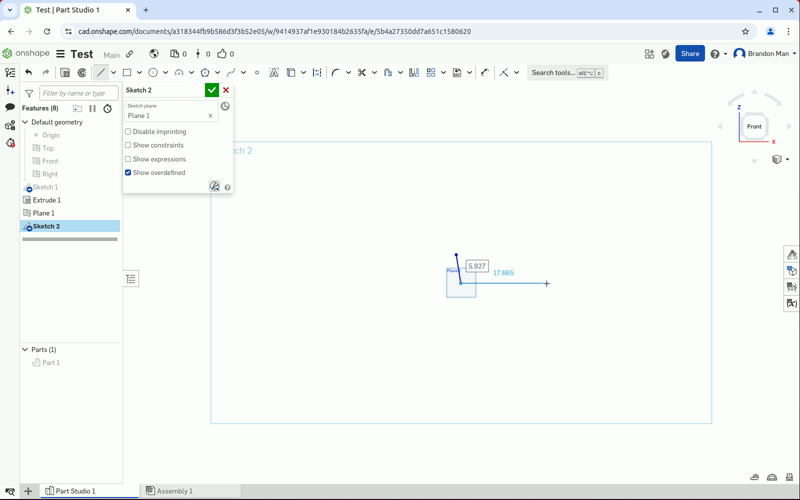
click(546, 283)
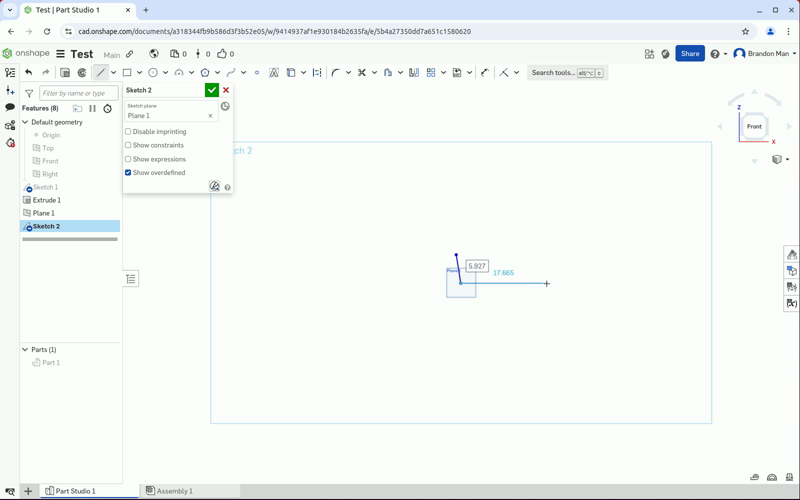
key_up(shift)
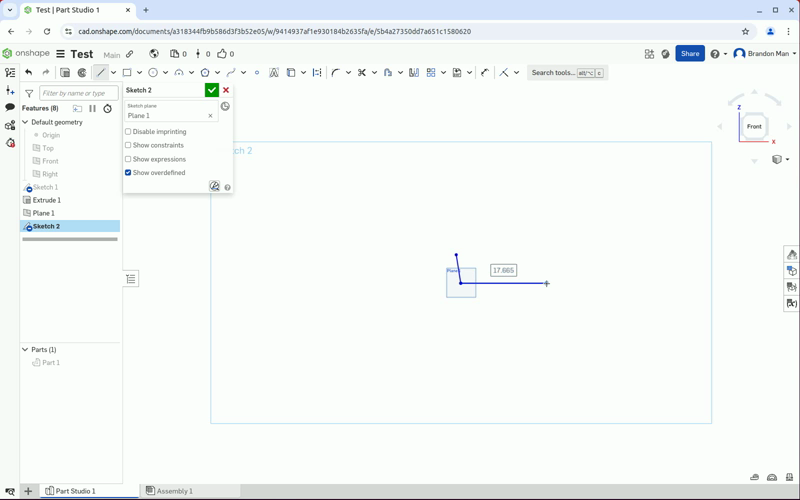
key_down(shift)
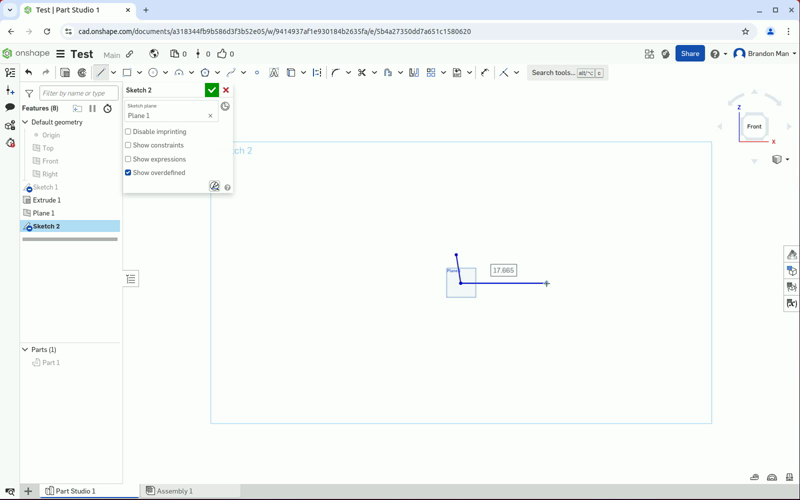
mouse_move(576, 283)
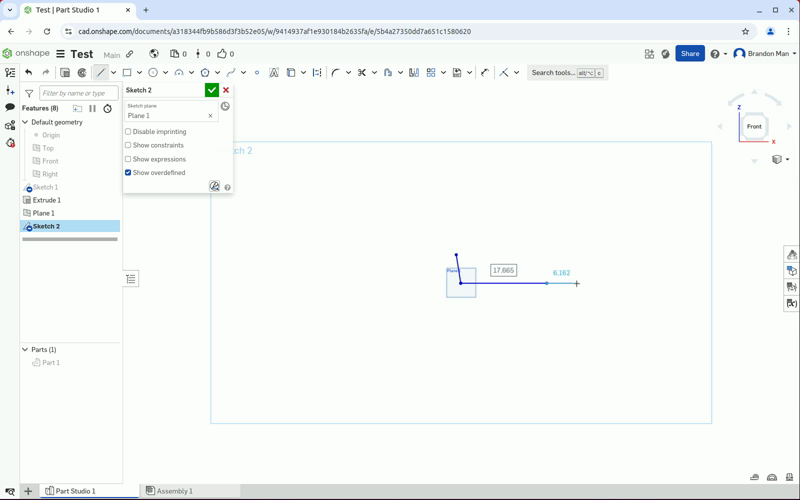
mouse_move(541, 254)
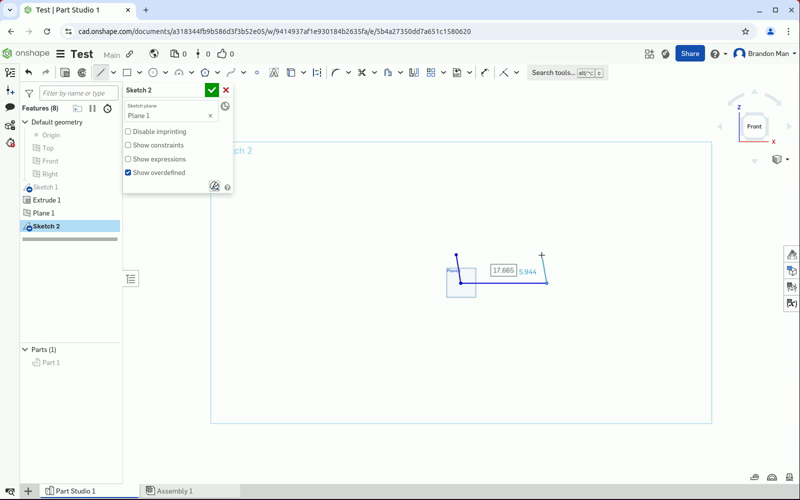
click(541, 254)
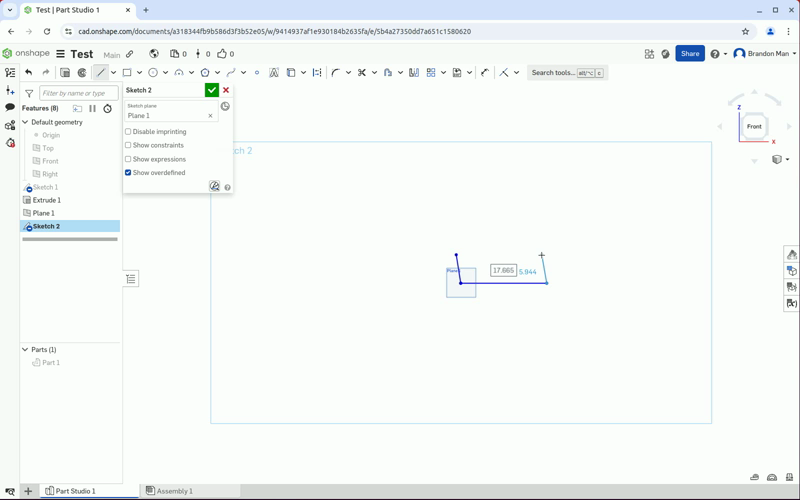
key_up(shift)
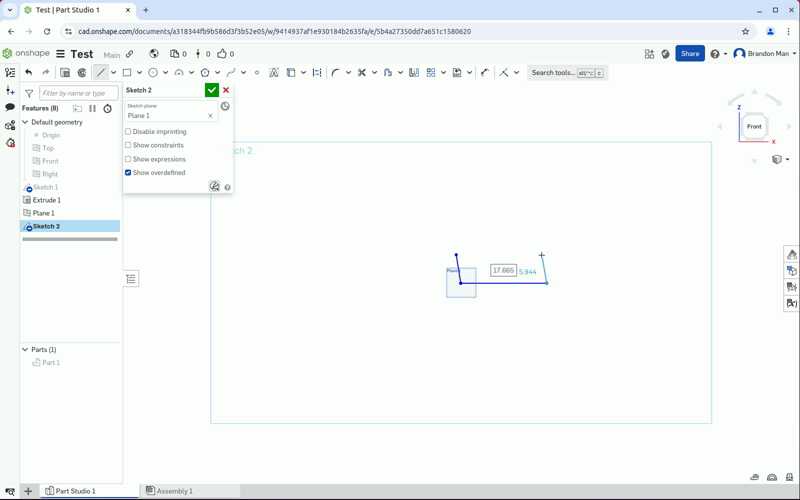
key_down(shift)
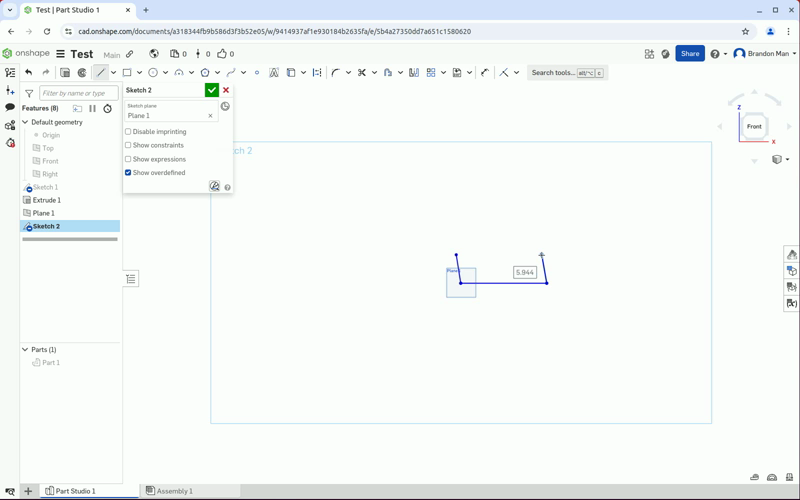
mouse_move(456, 254)
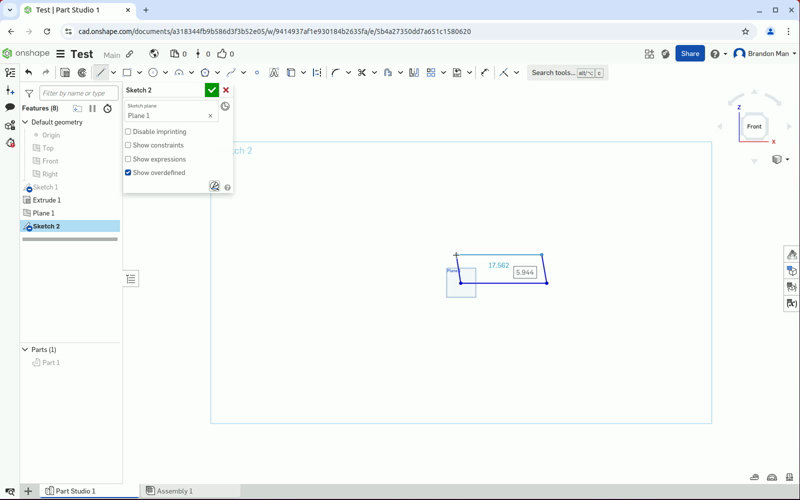
key_up(shift)
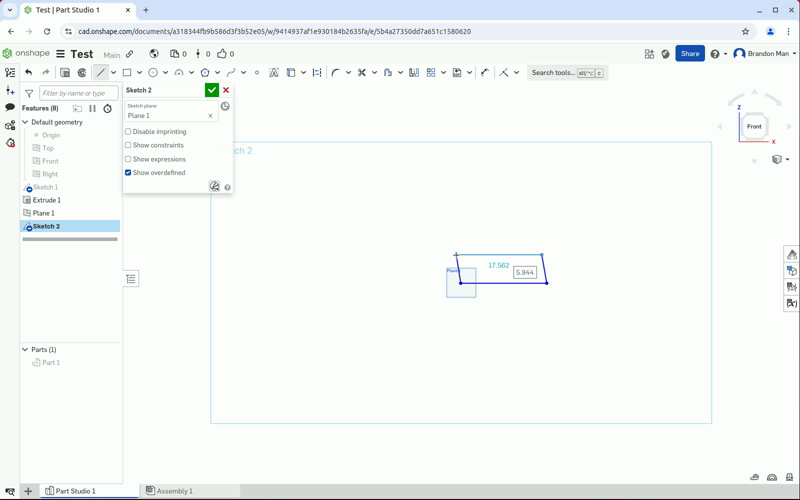
click(456, 254)
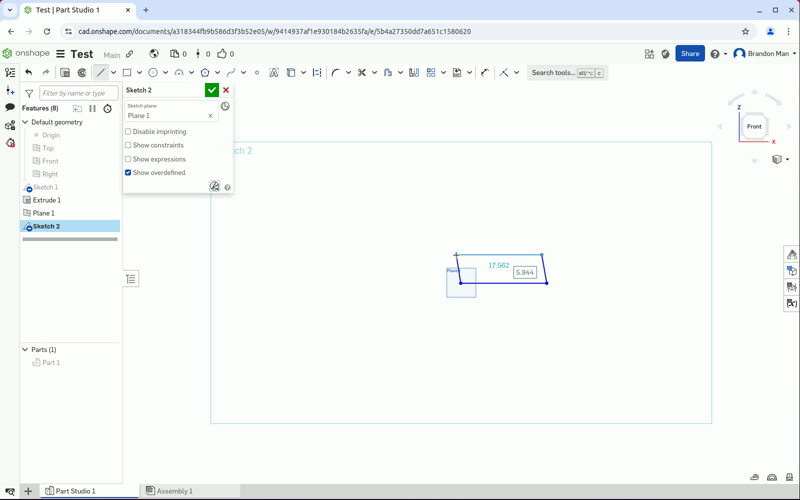
key(esc)
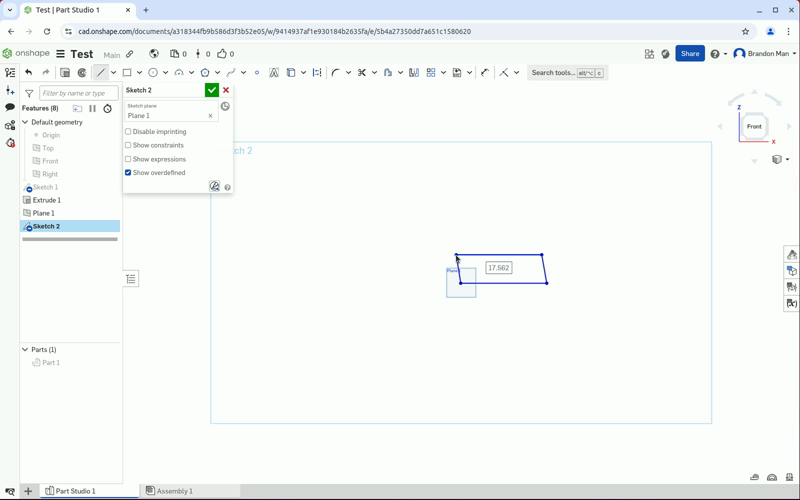
mouse_move(476, 272)
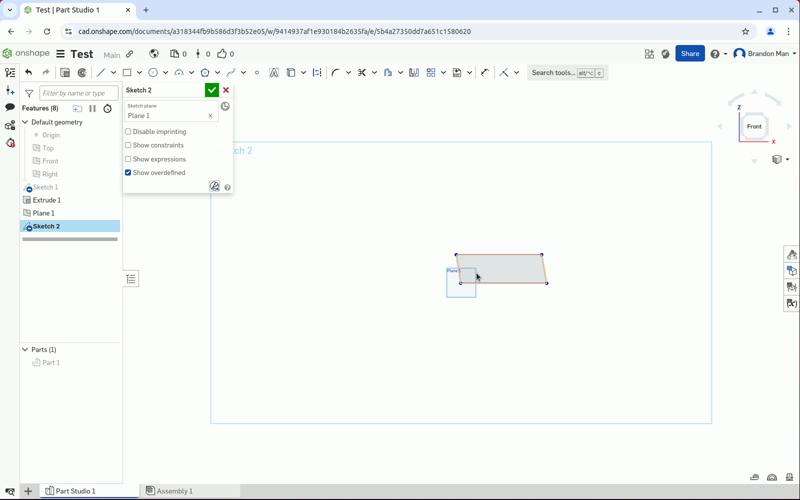
click(476, 272)
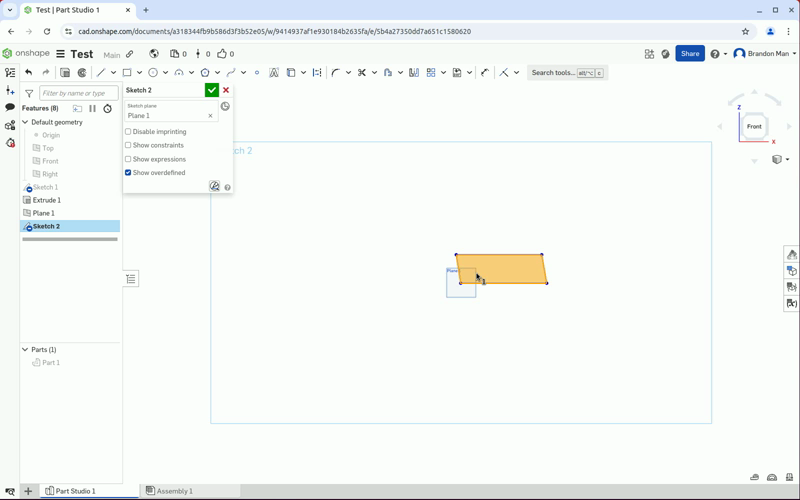
mouse_move(73, 352)
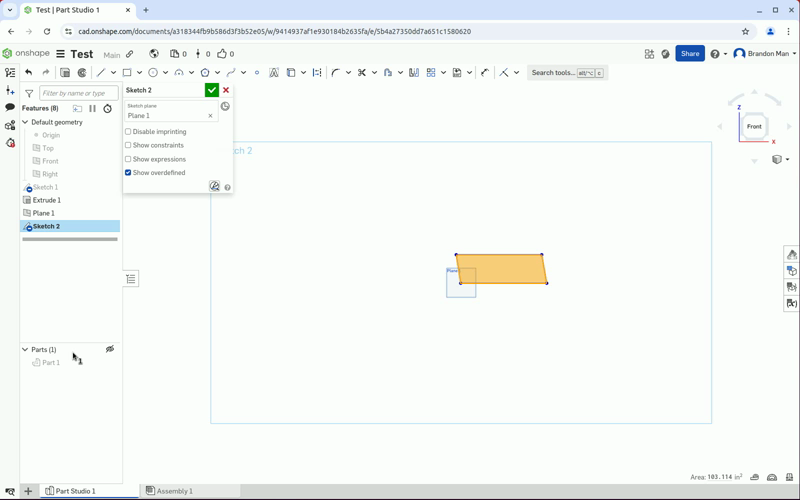
key(shift+y)
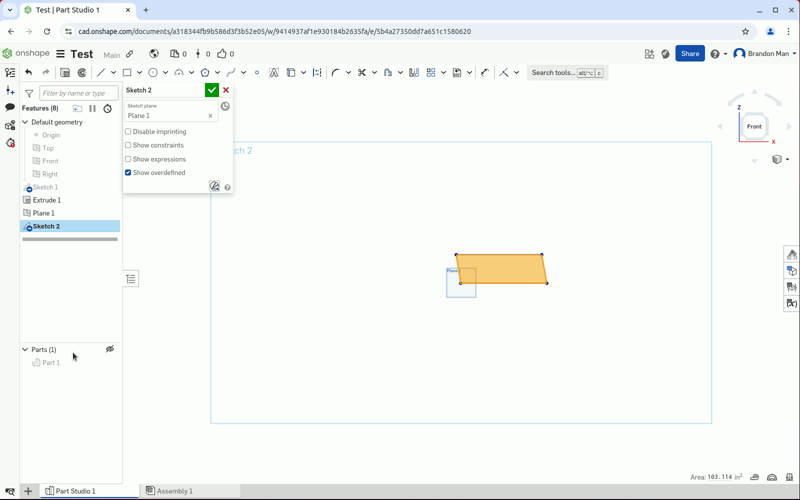
key(shift+e)
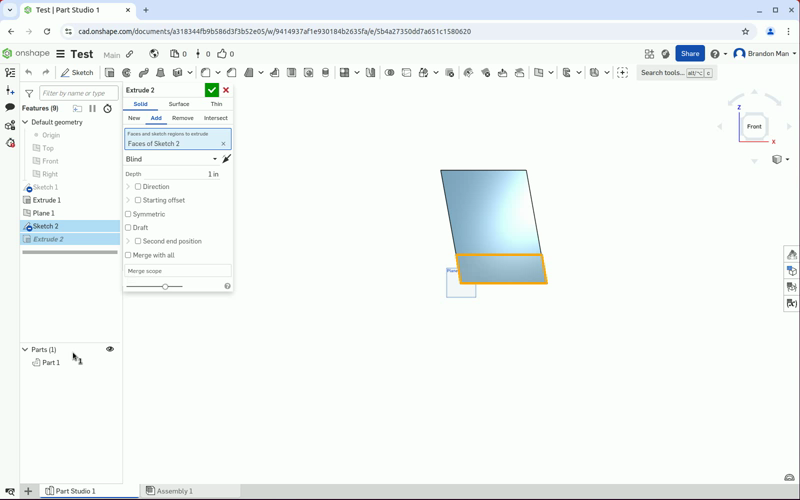
mouse_move(143, 106)
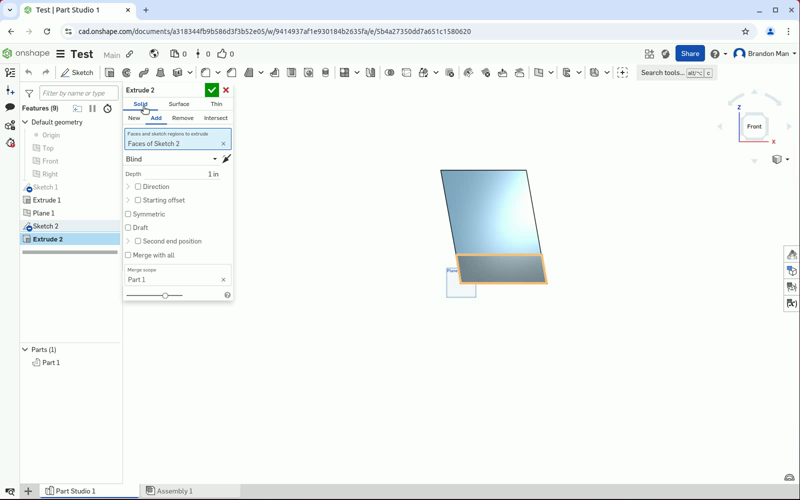
click(143, 106)
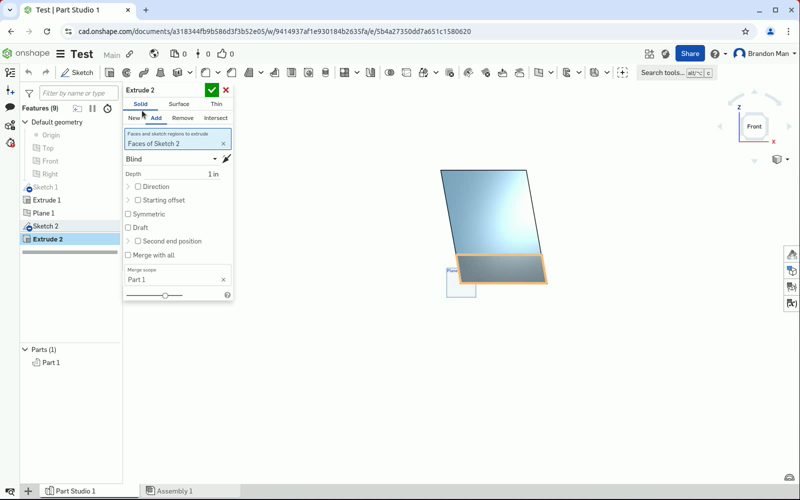
mouse_move(137, 120)
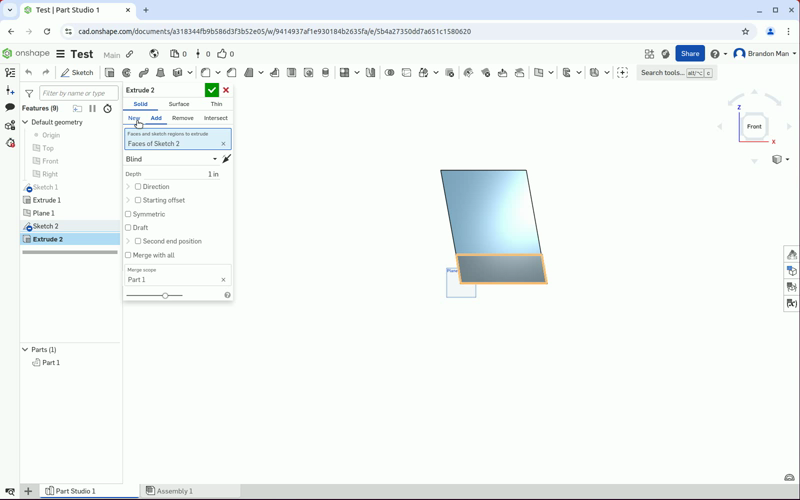
click(137, 120)
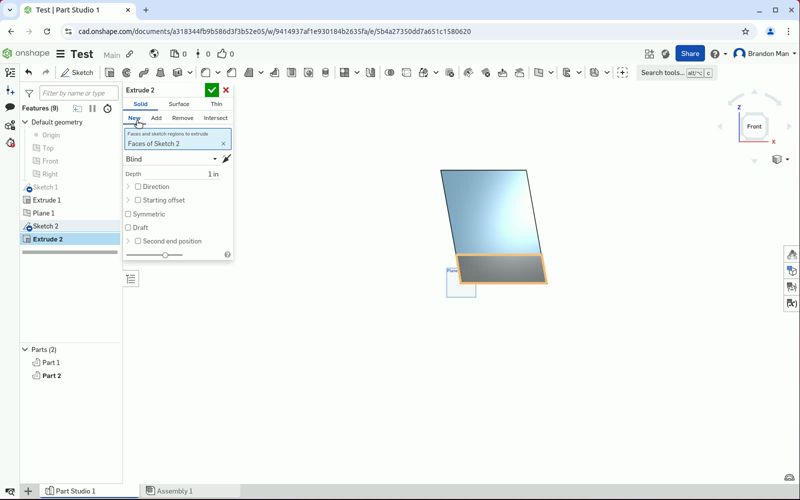
key(tab, 4)
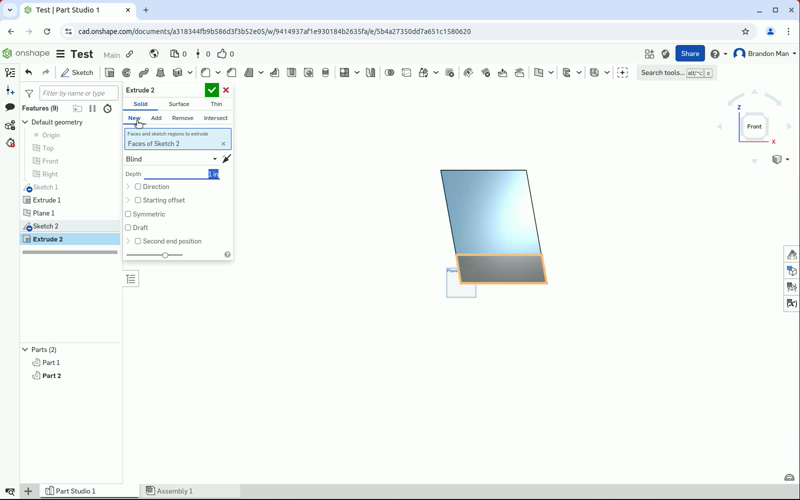
text(4.814)
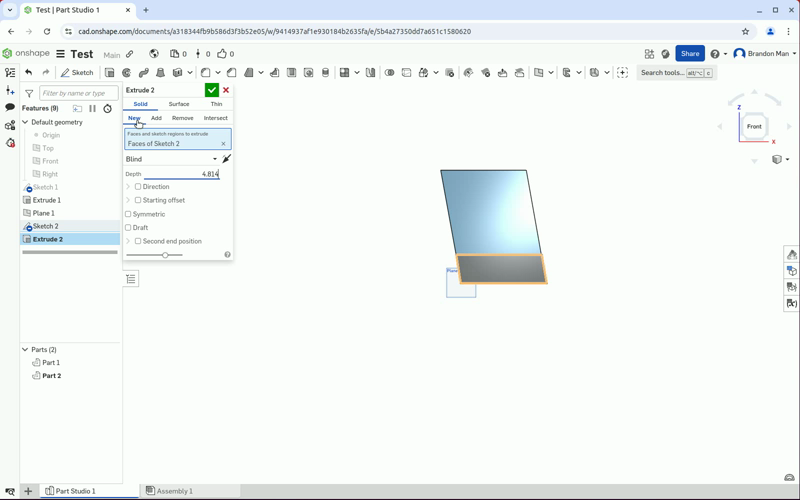
key(enter)
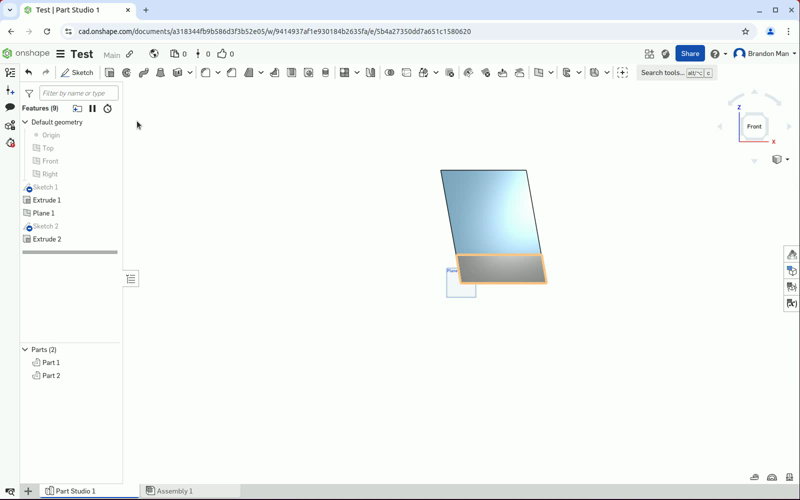
key(shift+h)
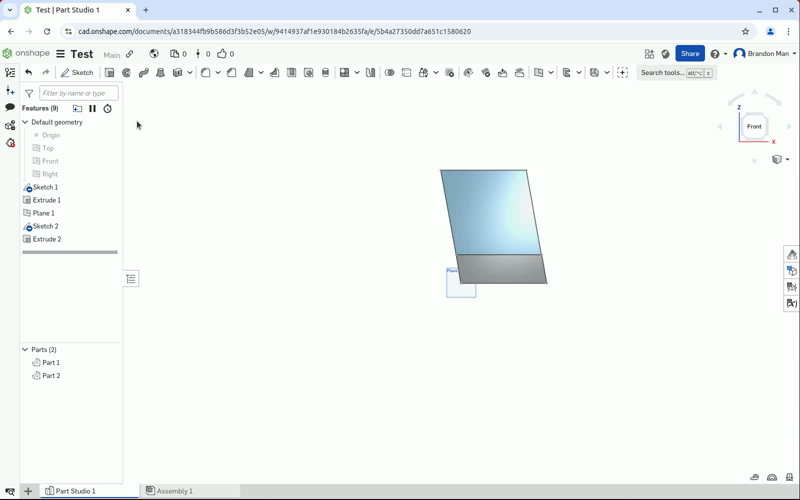
key(shift+h)
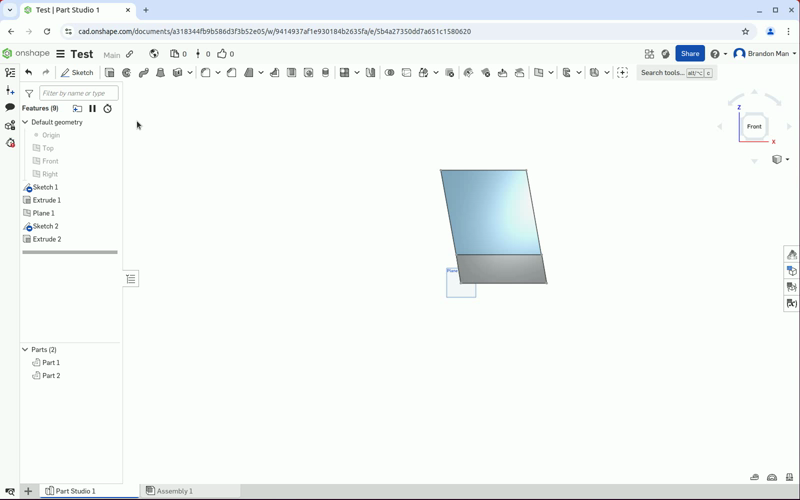
key(shift+7)
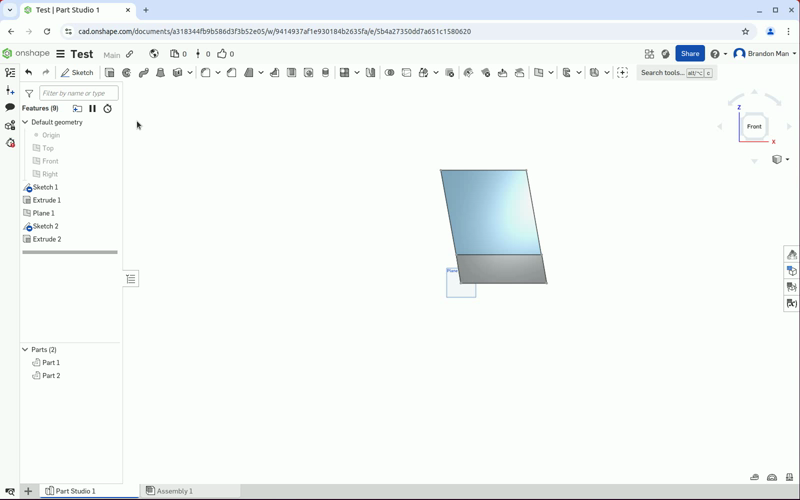
key(left, 2)
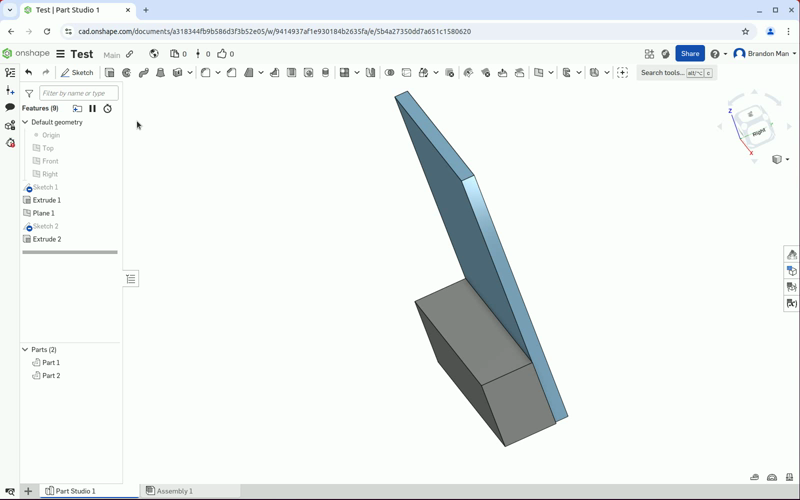
key(down, 2)
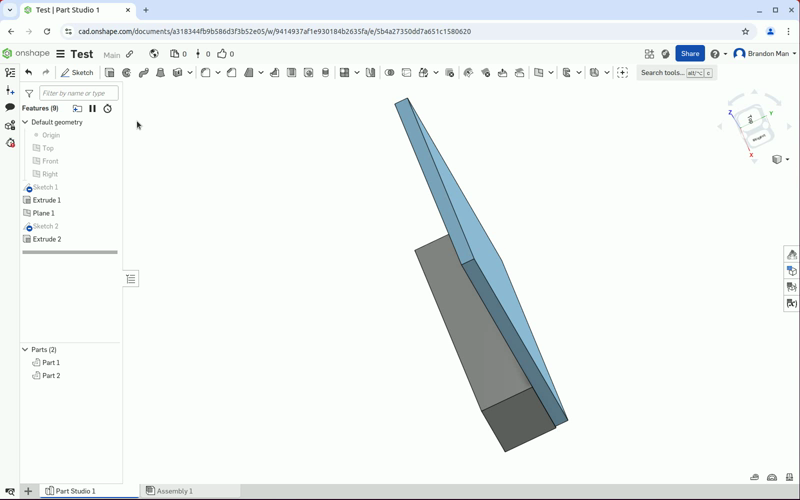
key(up, 2)
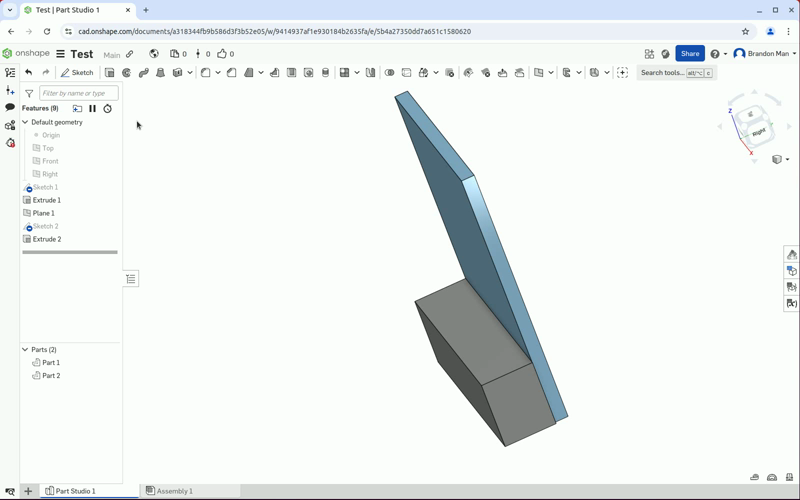
key(right, 2)
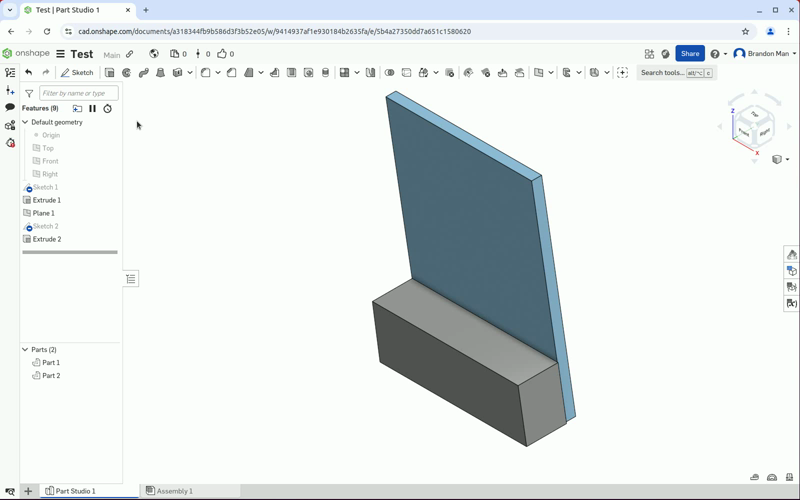
mouse_move(73, 189)
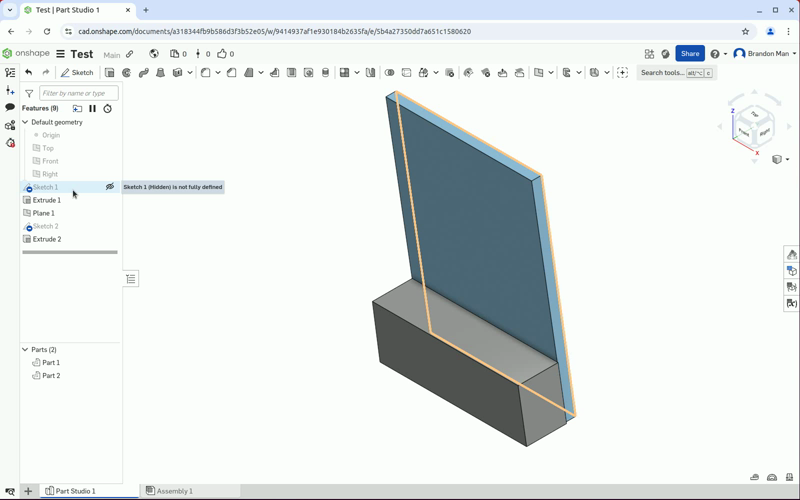
click(73, 189)